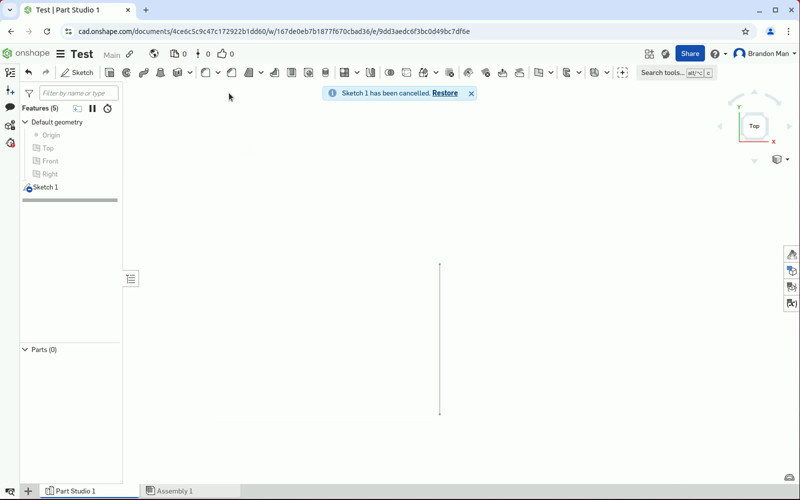
key(shift+h)
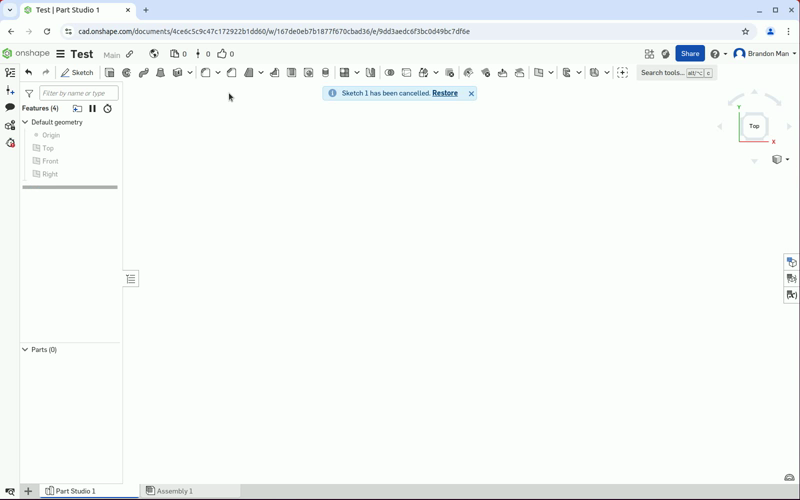
mouse_move(73, 352)
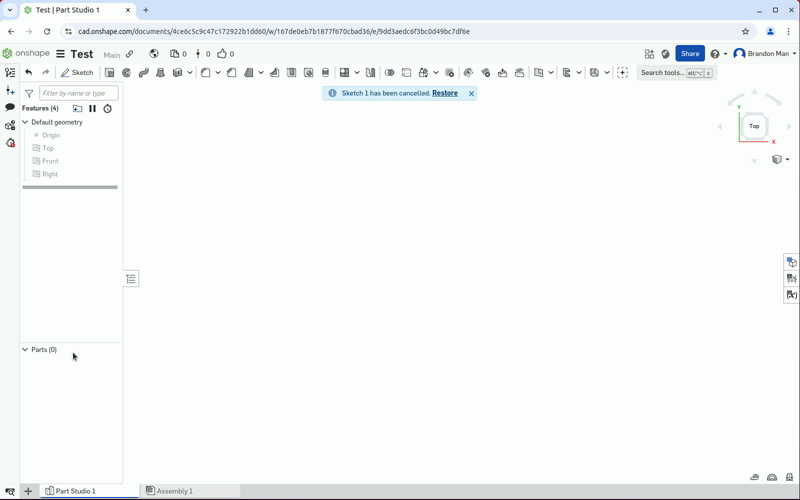
key(y)
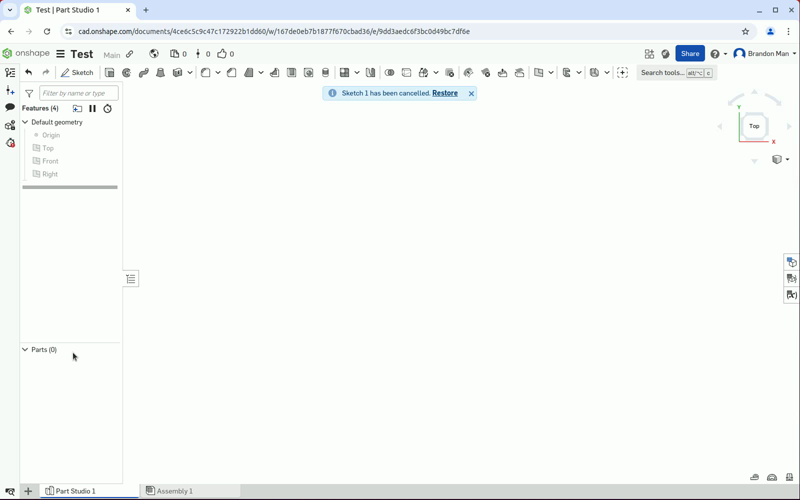
key(shift+p)
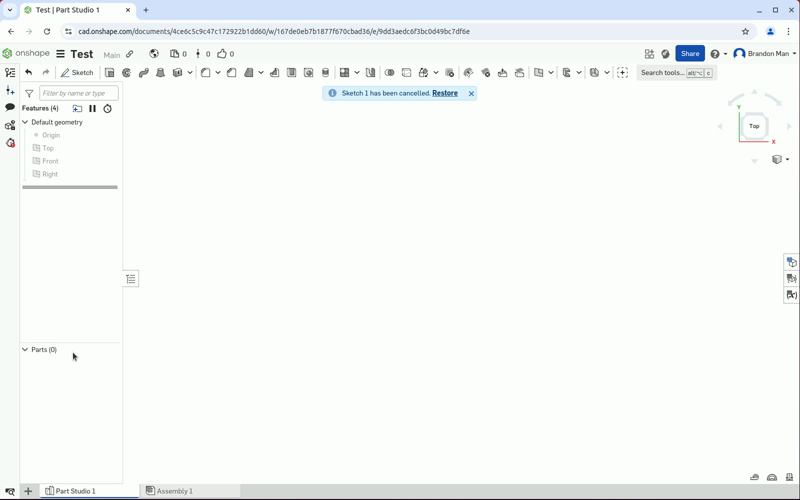
key(space)
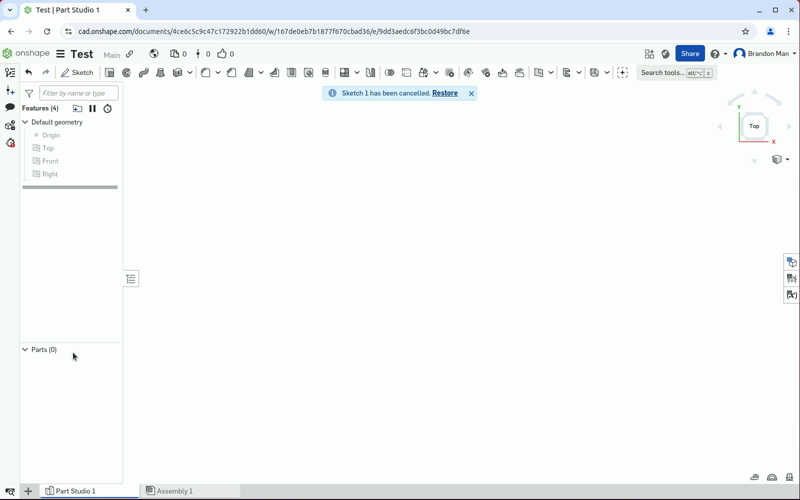
key_down(shift)
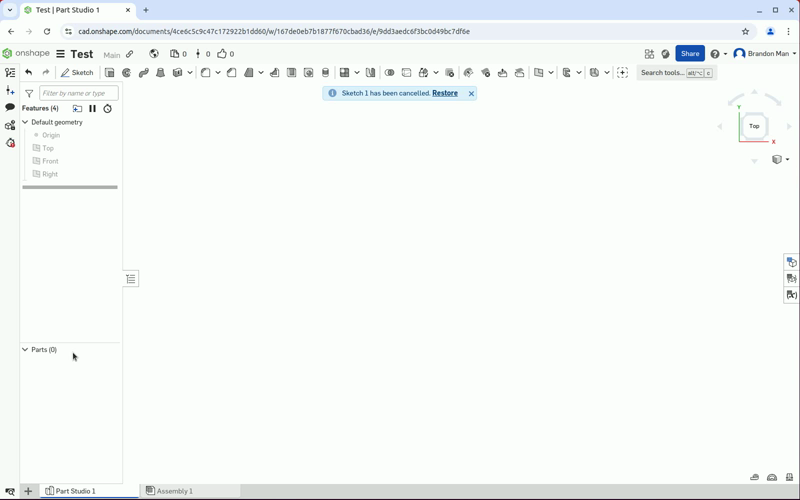
key(up)
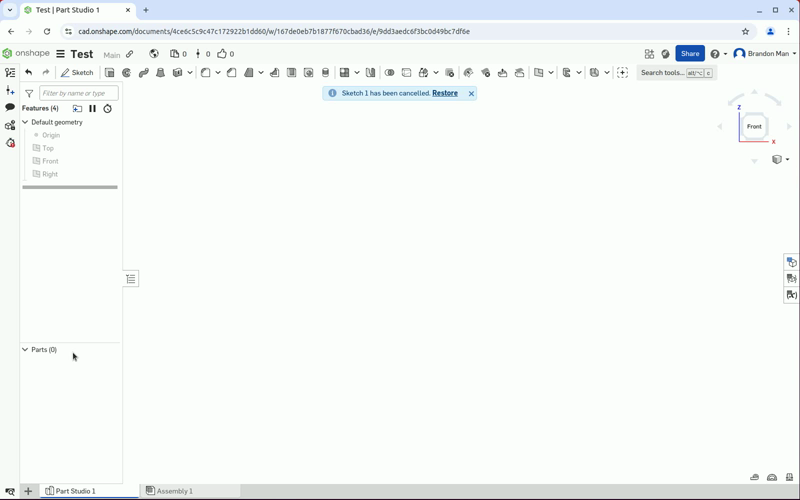
key_up(shift)
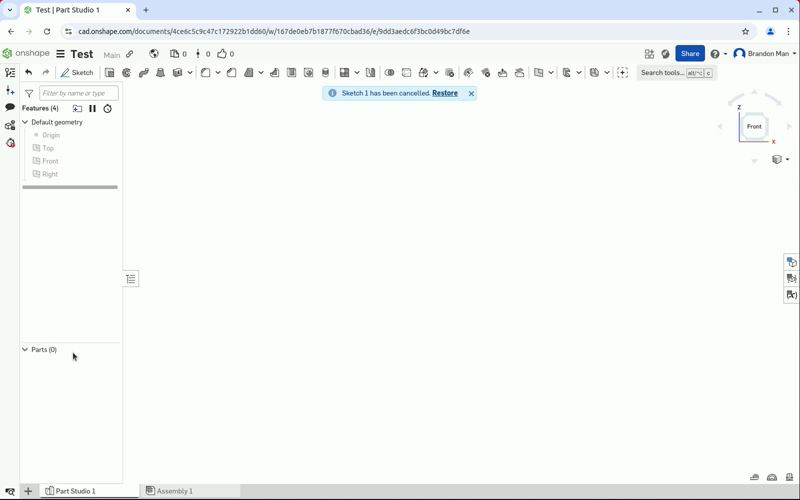
mouse_move(73, 352)
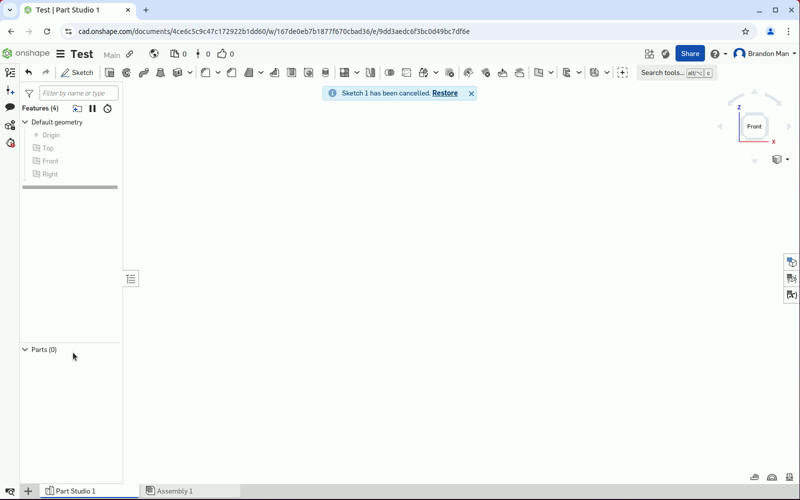
key(shift+y)
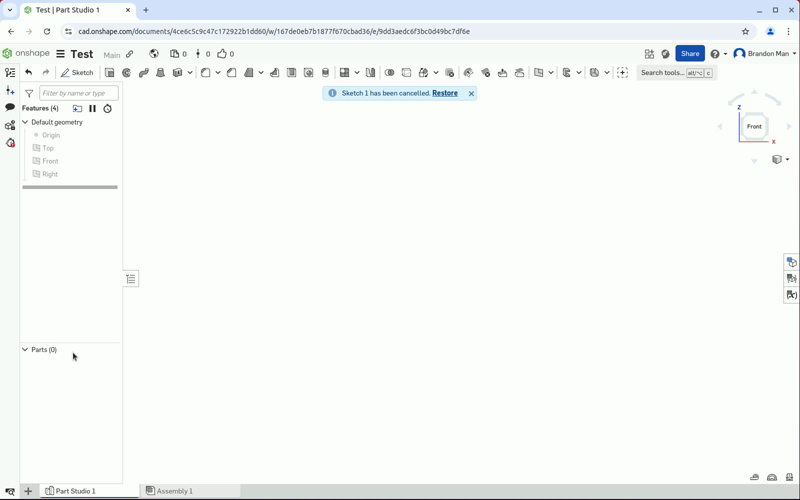
key(shift+s)
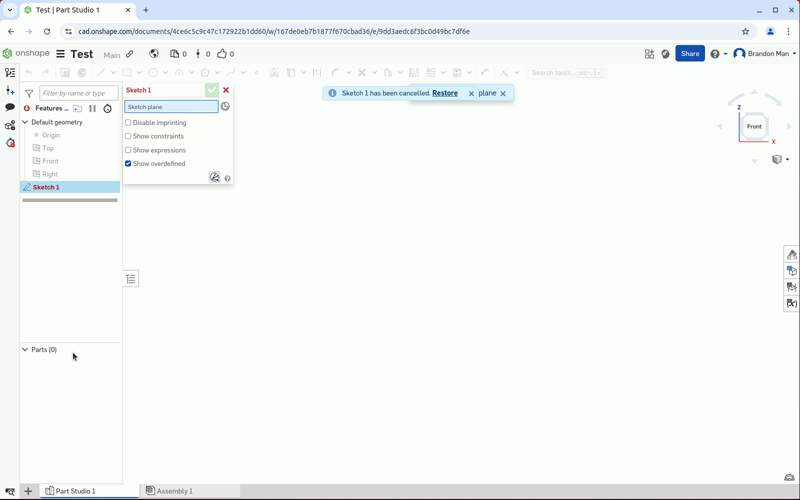
mouse_move(73, 163)
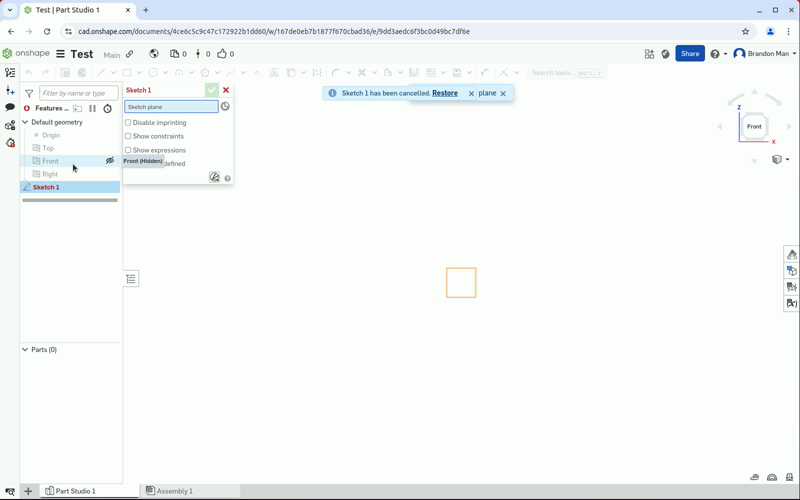
click(73, 163)
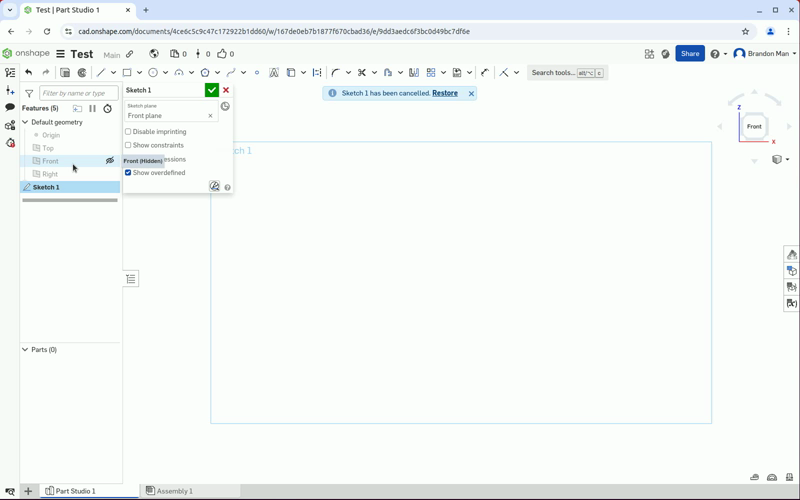
mouse_move(73, 352)
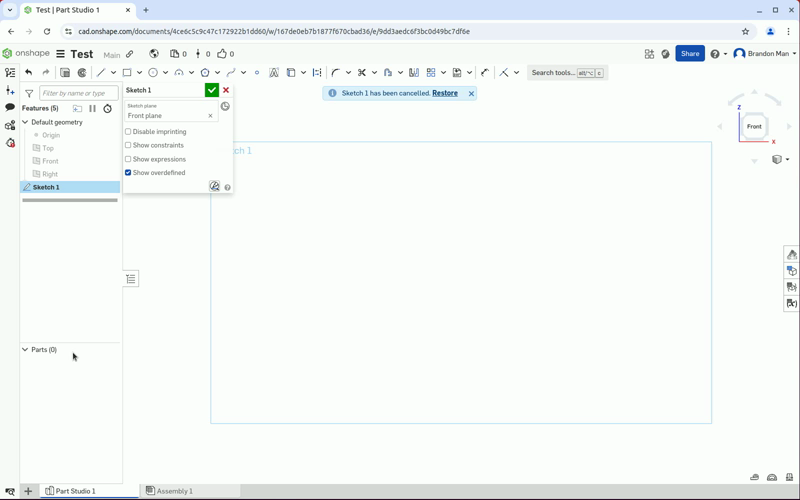
key(y)
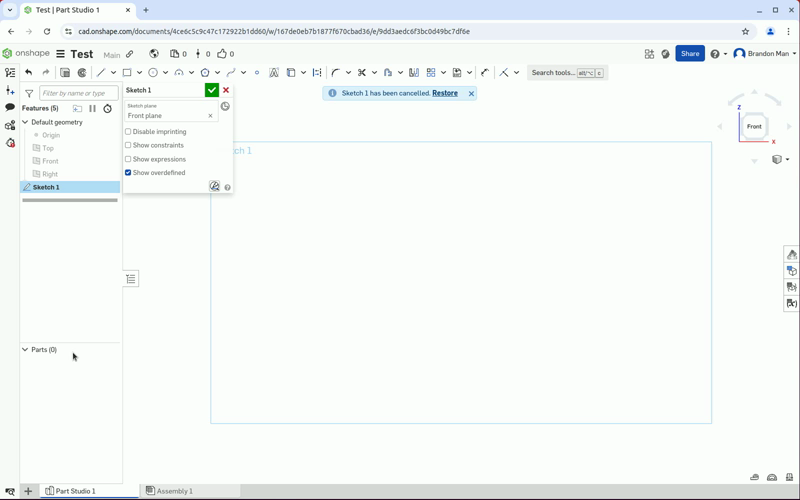
key(c)
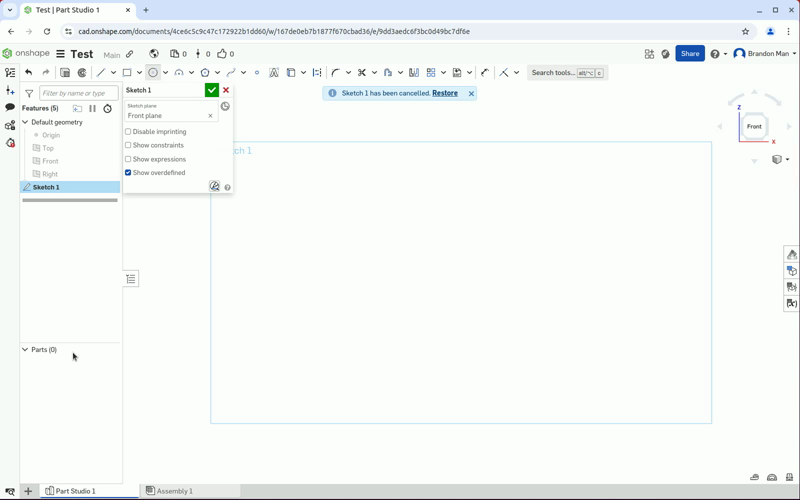
key_down(shift)
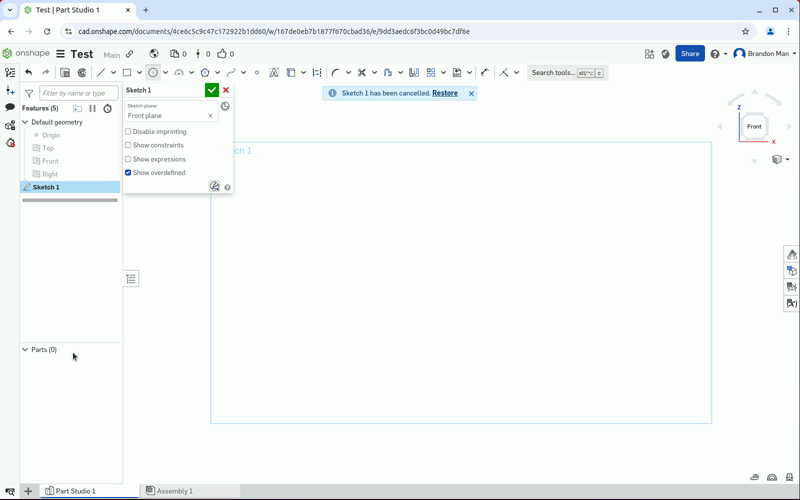
mouse_move(461, 282)
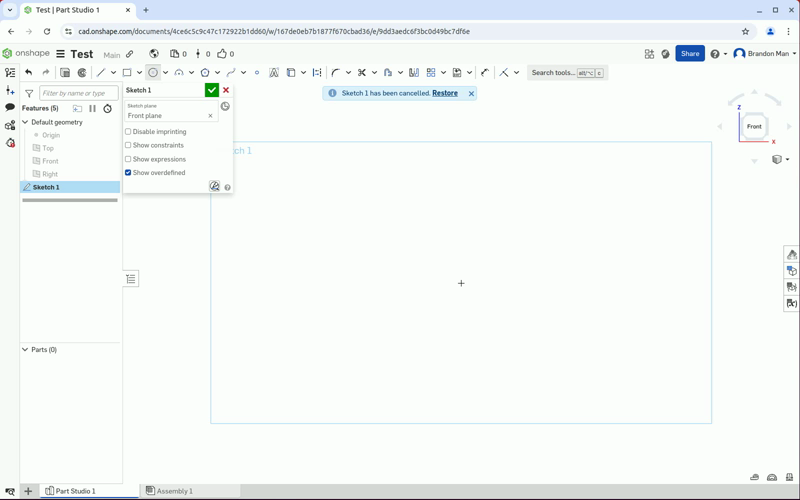
click(461, 282)
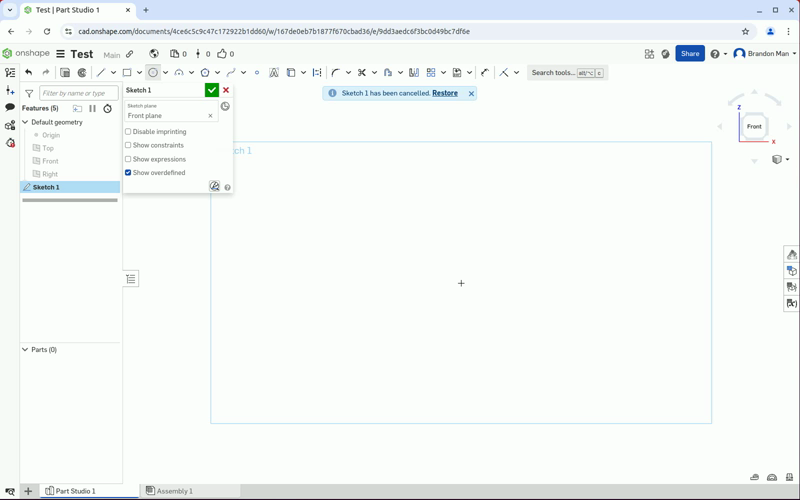
key_up(shift)
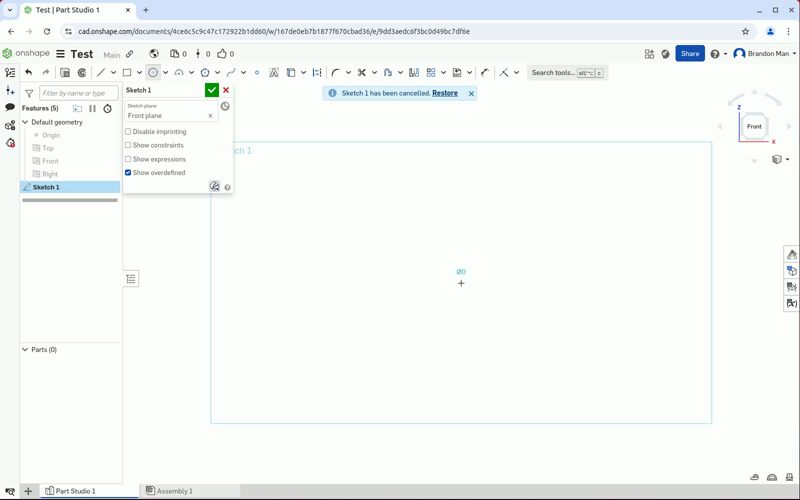
mouse_move(497, 282)
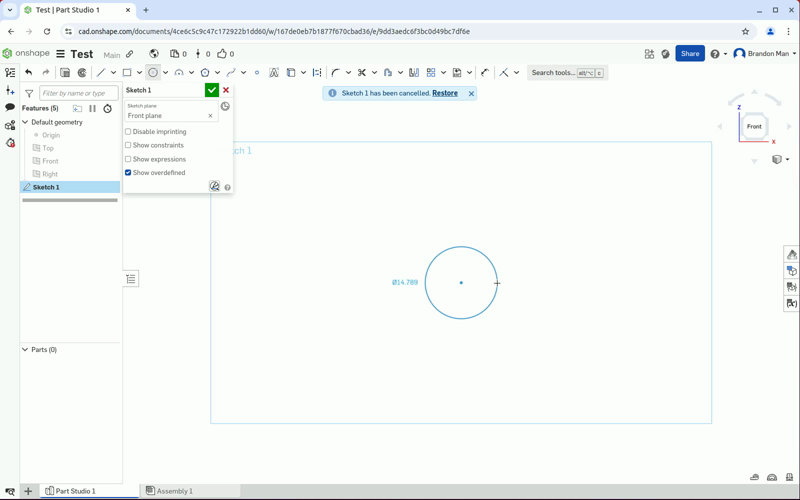
click(497, 282)
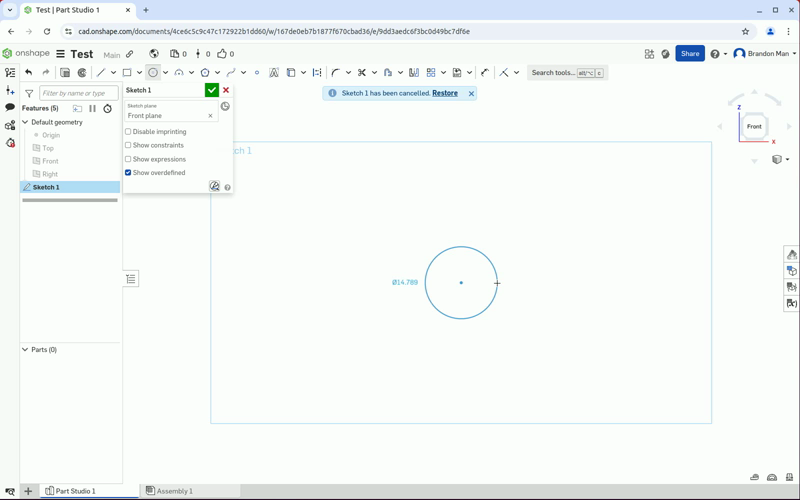
key(esc)
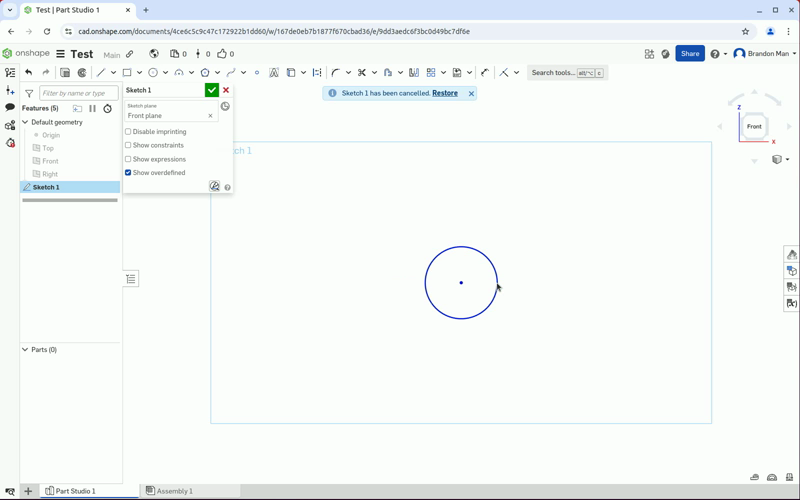
key(c)
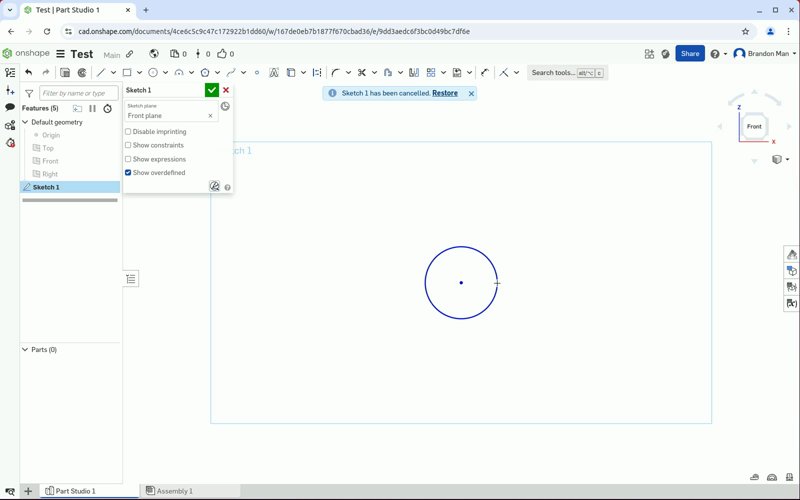
key_down(shift)
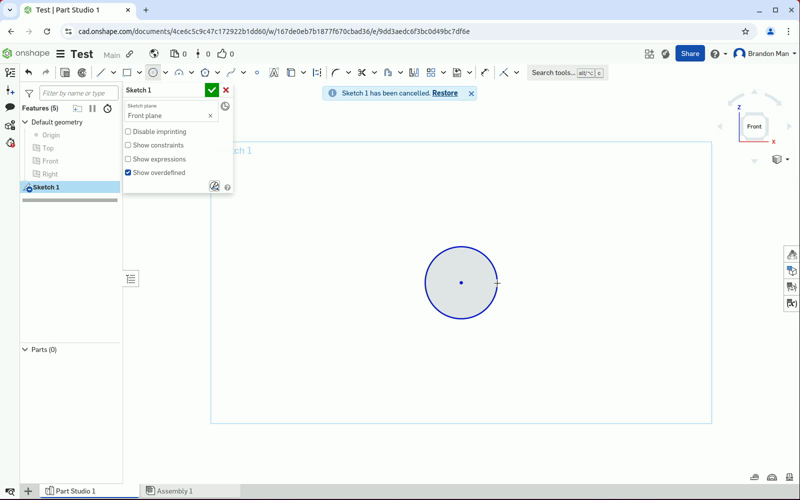
mouse_move(461, 282)
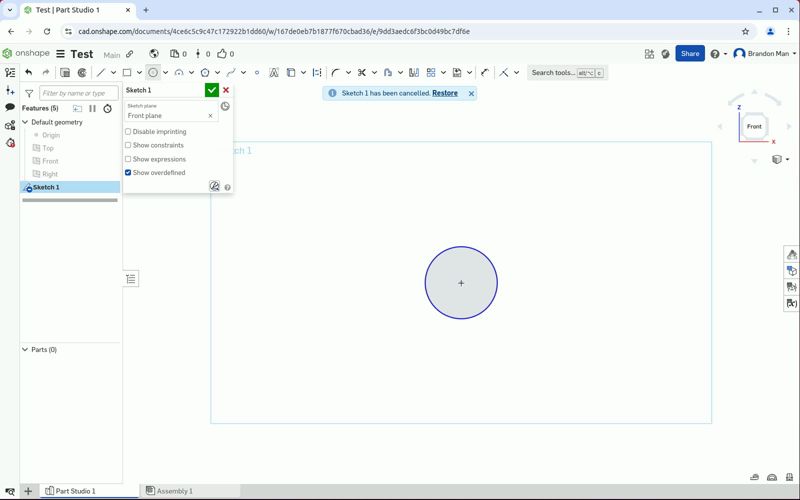
click(461, 282)
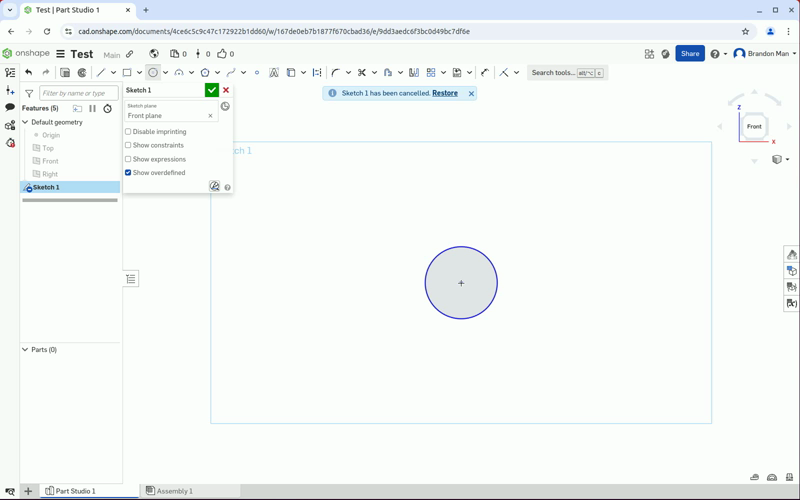
key_up(shift)
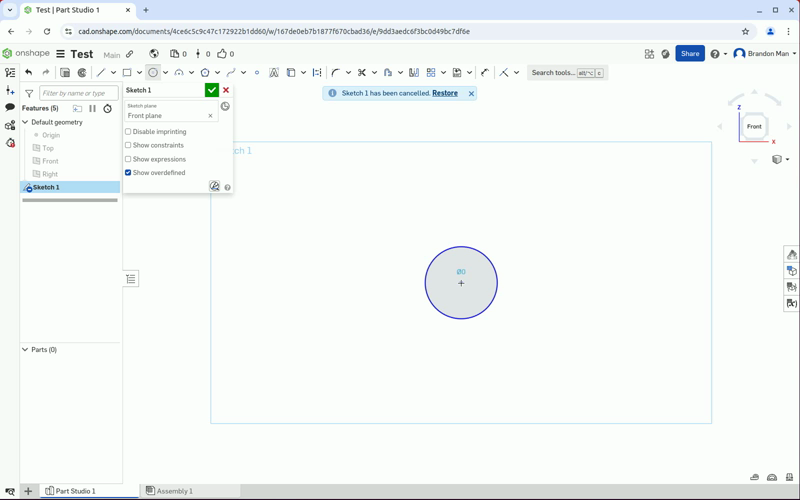
mouse_move(479, 282)
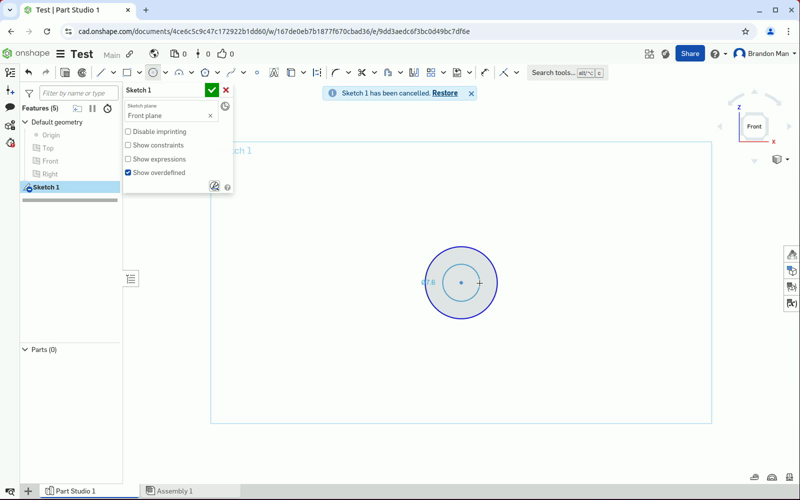
click(479, 282)
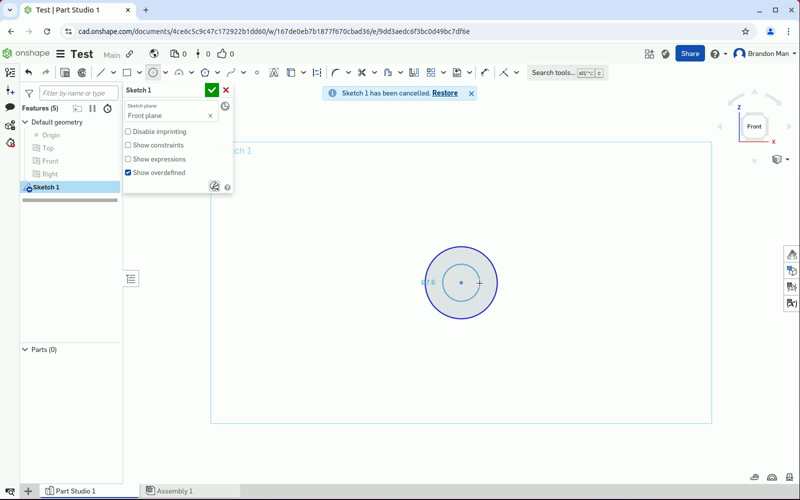
key(esc)
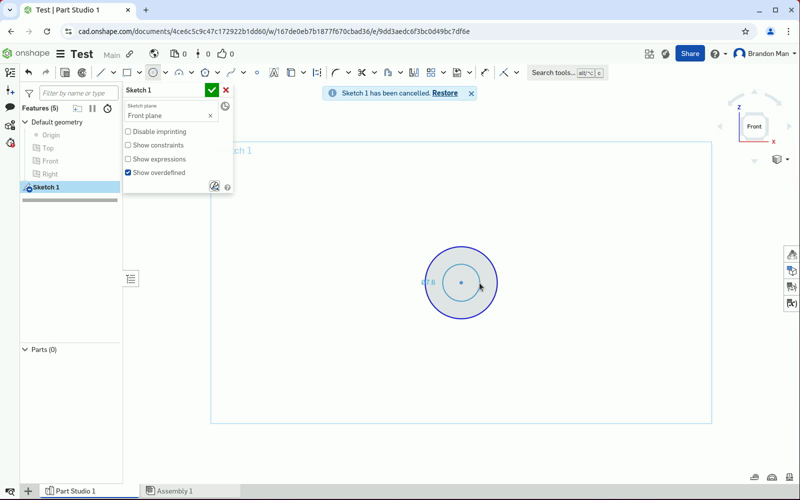
mouse_move(441, 289)
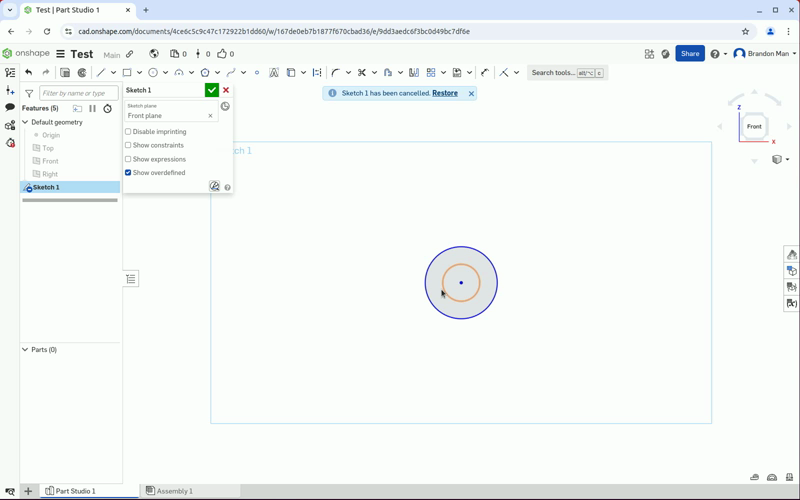
click(441, 289)
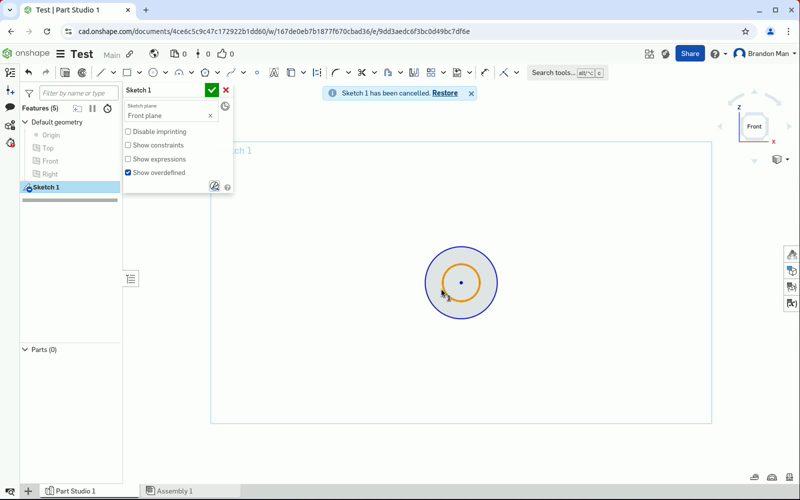
mouse_move(73, 352)
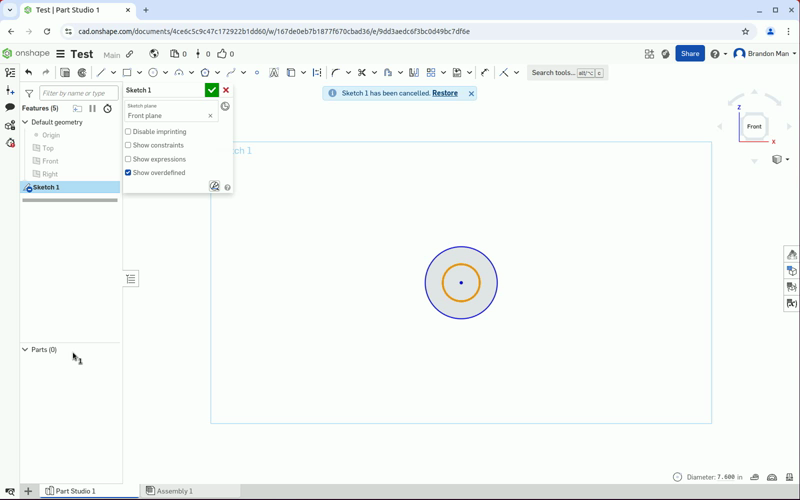
key(shift+y)
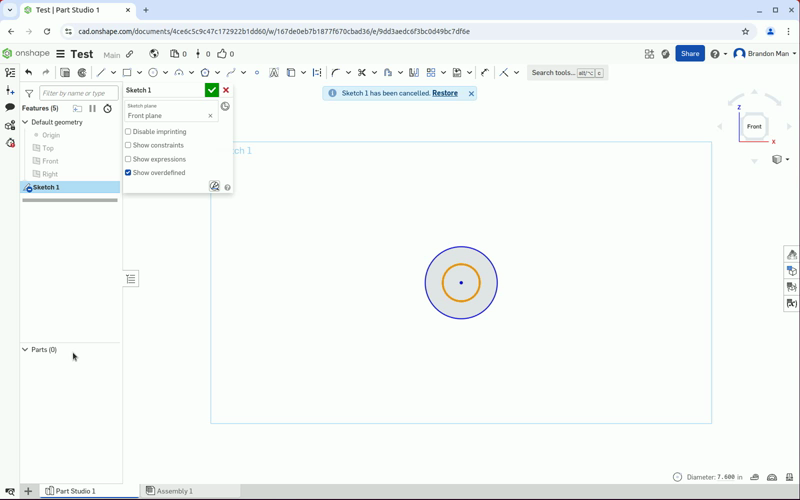
key(shift+e)
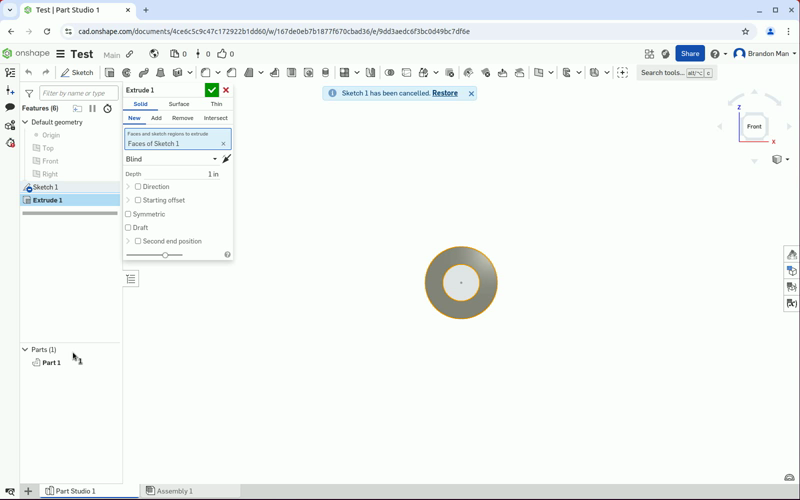
mouse_move(143, 106)
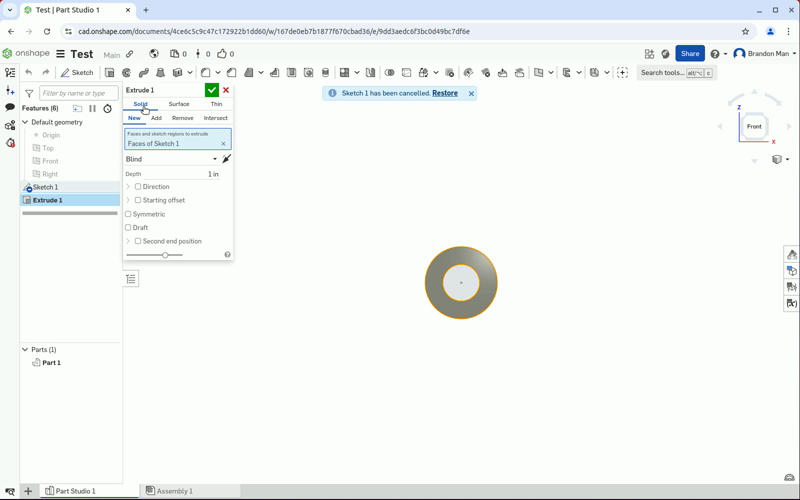
click(143, 106)
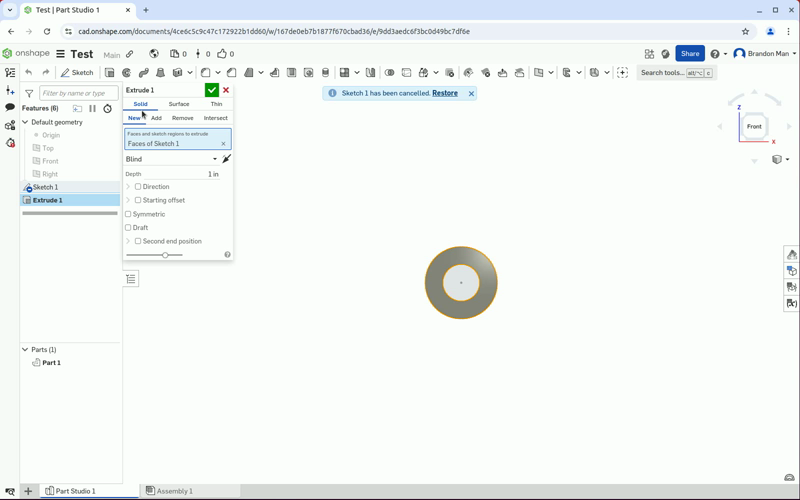
mouse_move(137, 120)
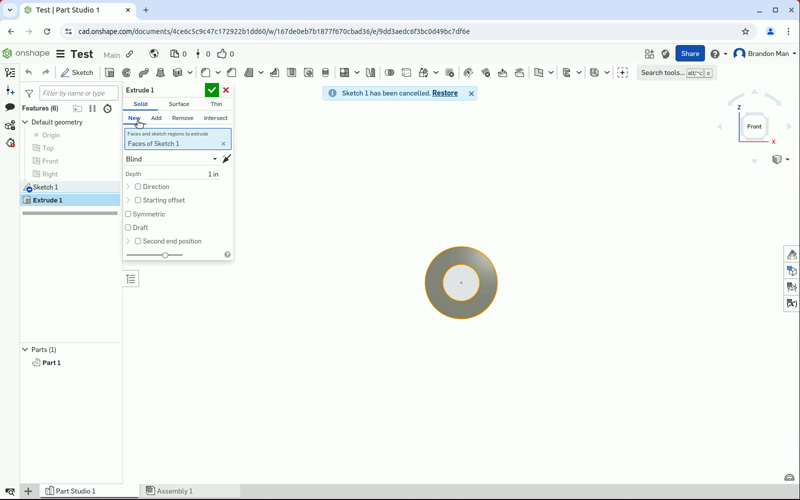
click(137, 120)
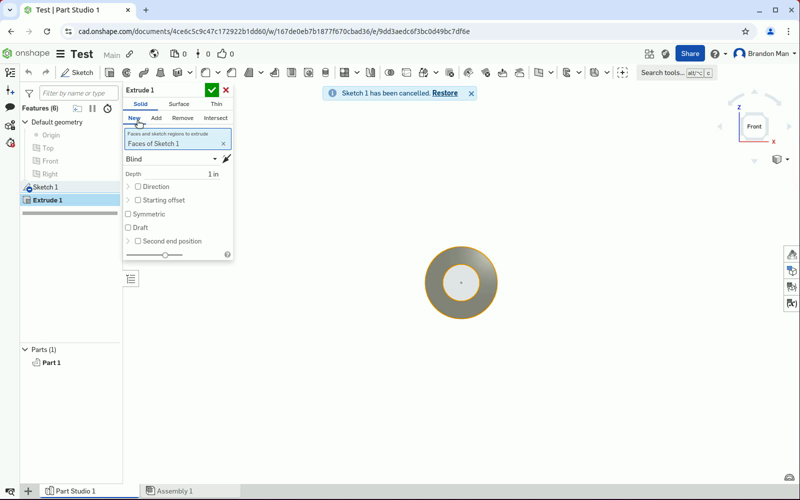
key(tab, 4)
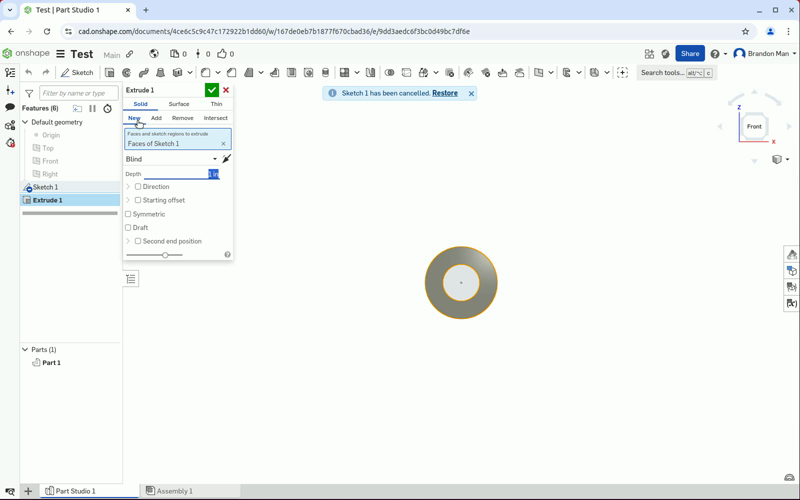
text(3.129)
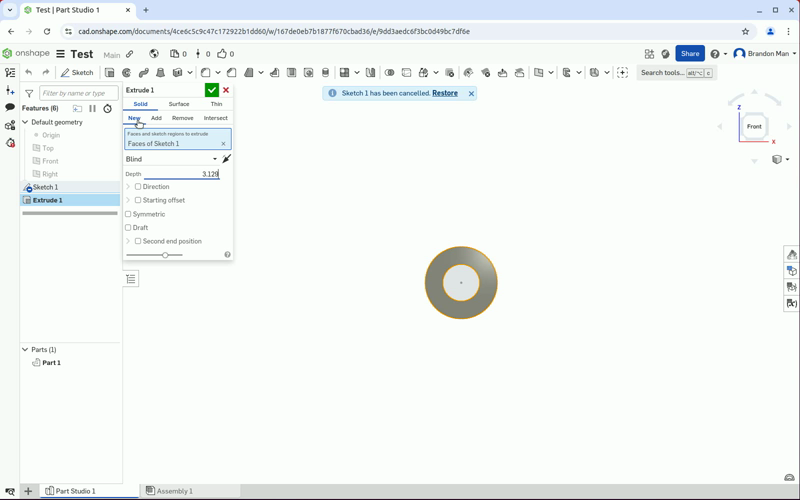
key(enter)
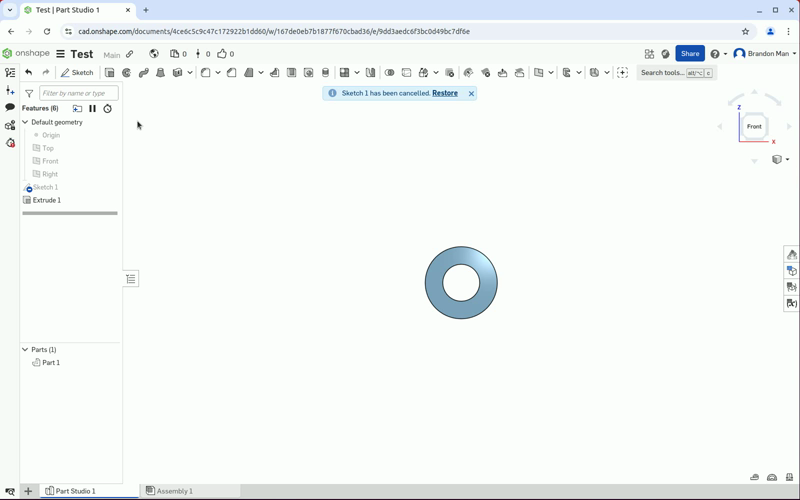
key(shift+h)
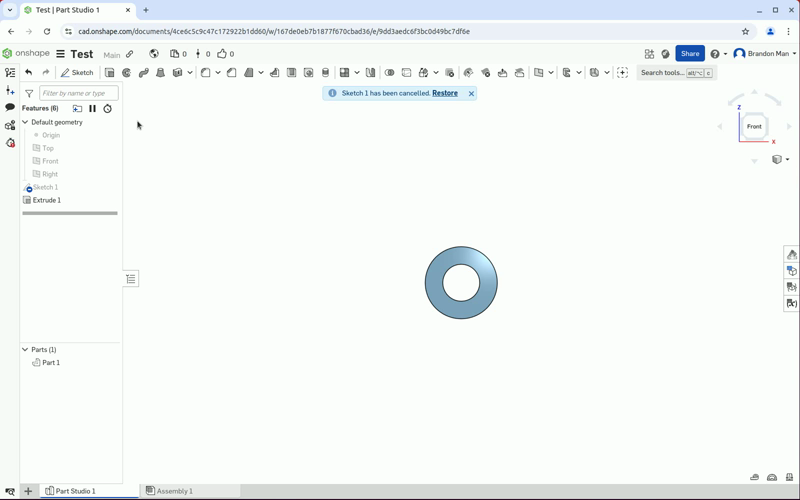
key(shift+h)
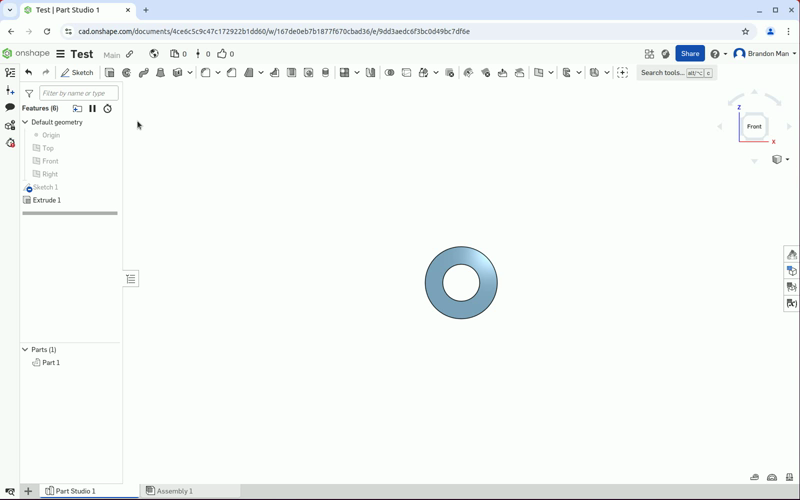
mouse_move(73, 189)
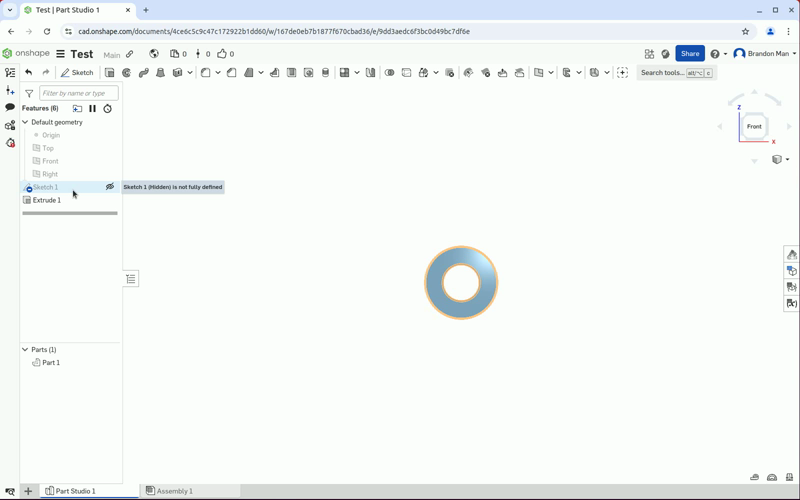
click(73, 189)
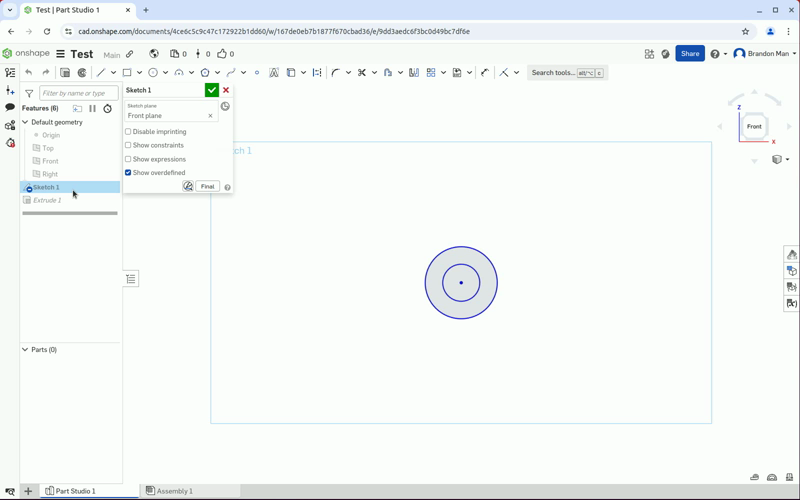
mouse_move(229, 92)
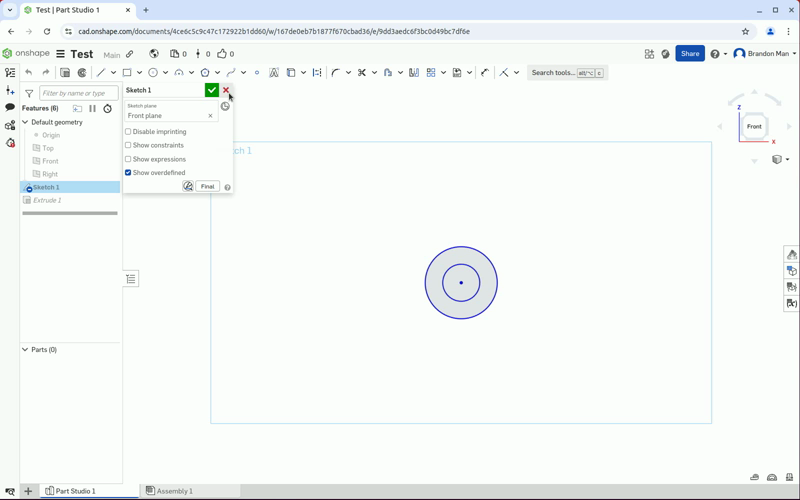
click(229, 92)
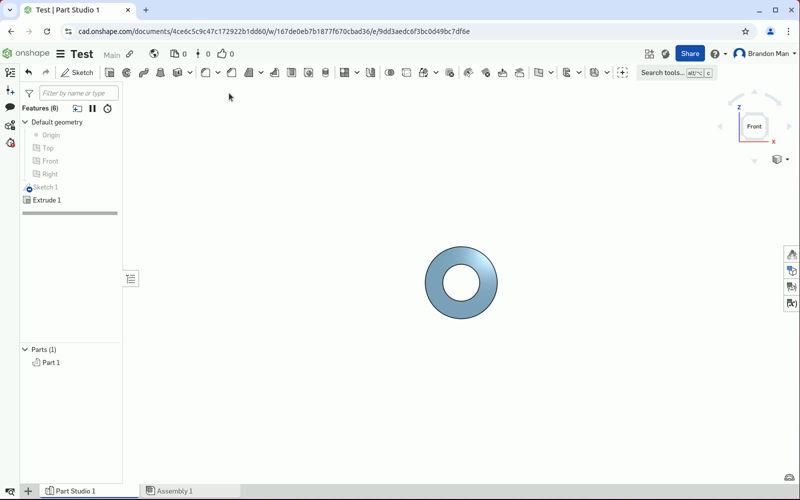
mouse_move(541, 75)
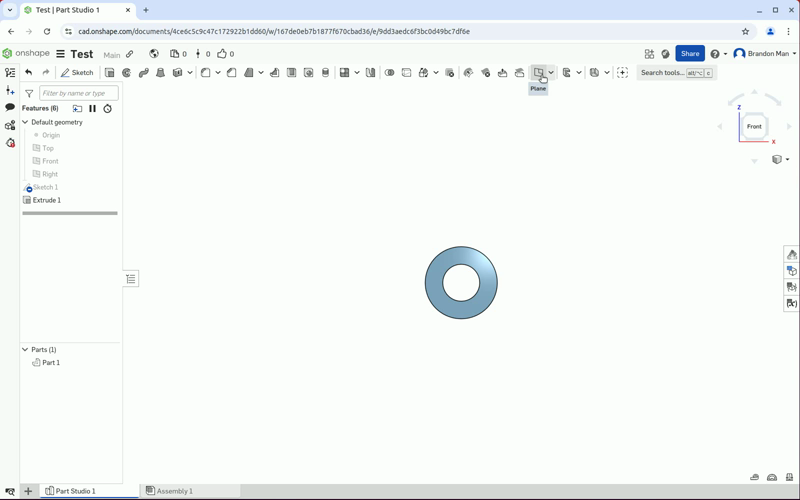
click(541, 75)
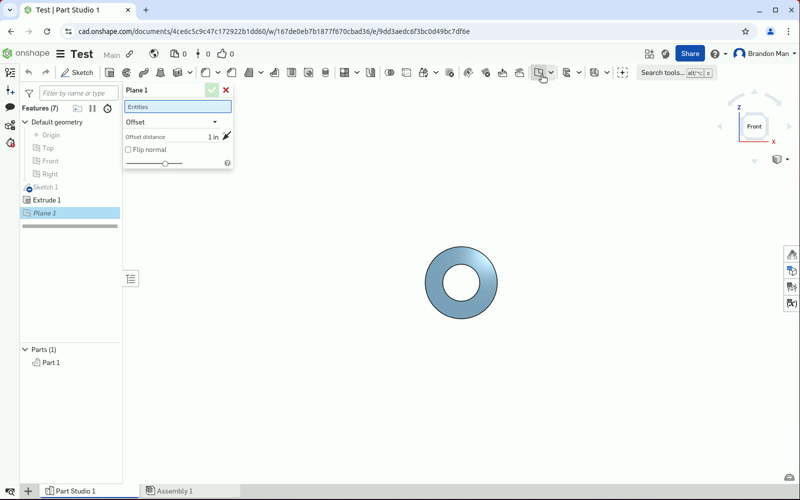
mouse_move(73, 163)
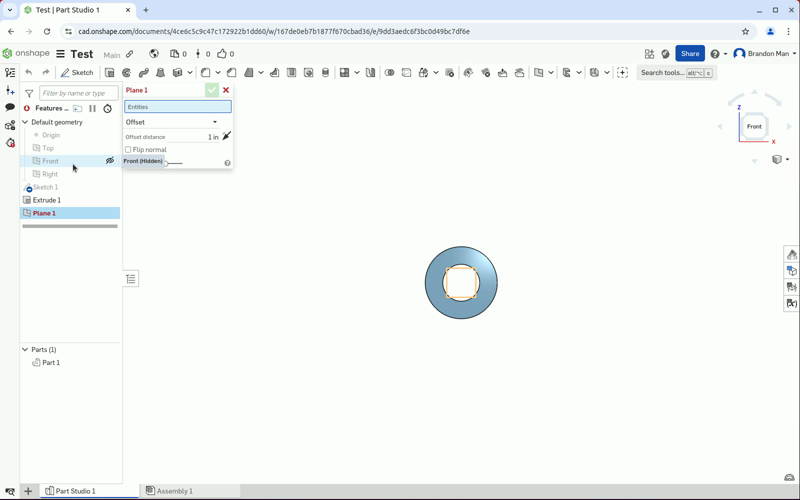
click(73, 163)
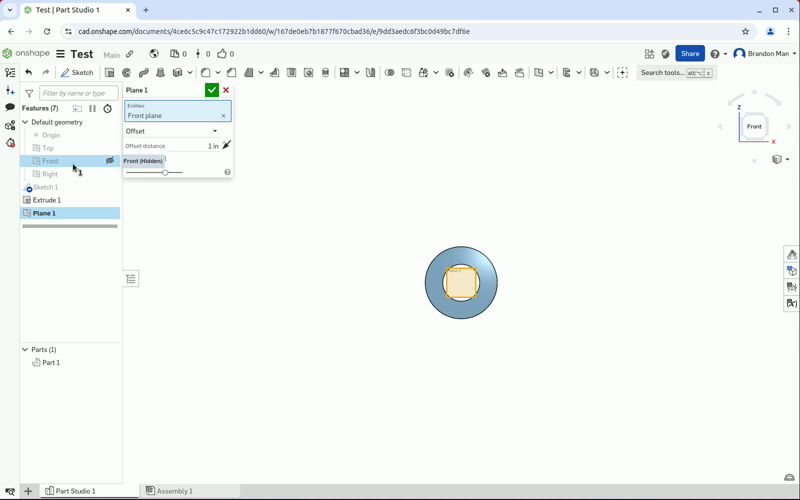
key(tab, 2)
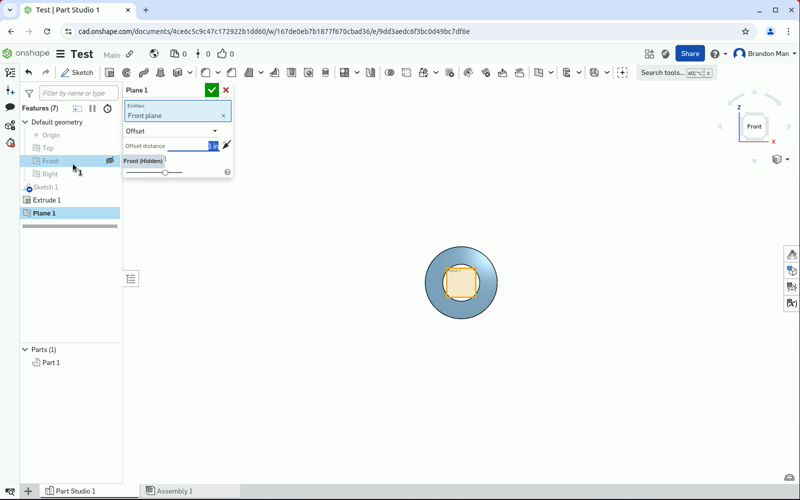
text(3.143)
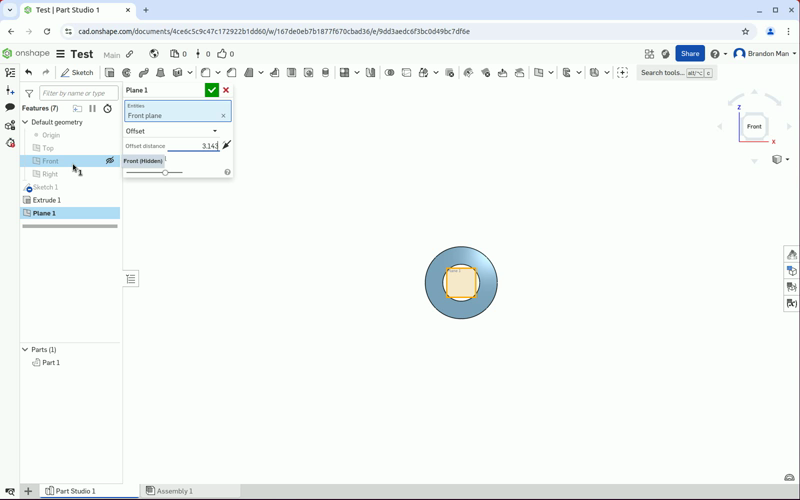
key(enter, 2)
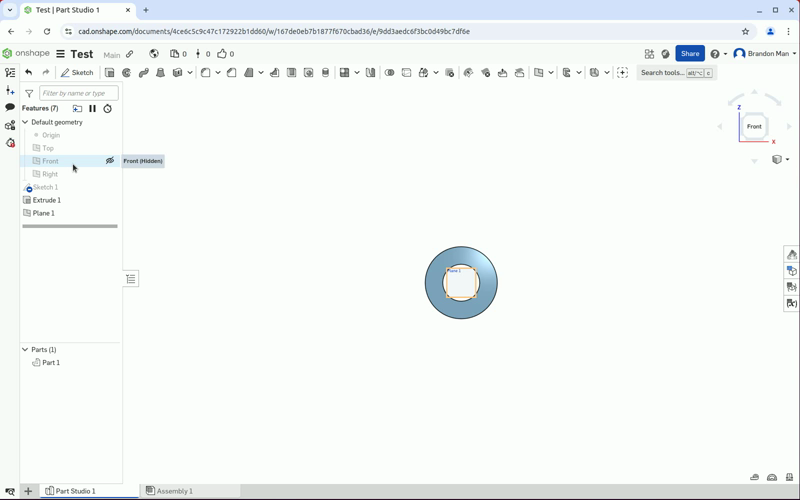
key(shift+s)
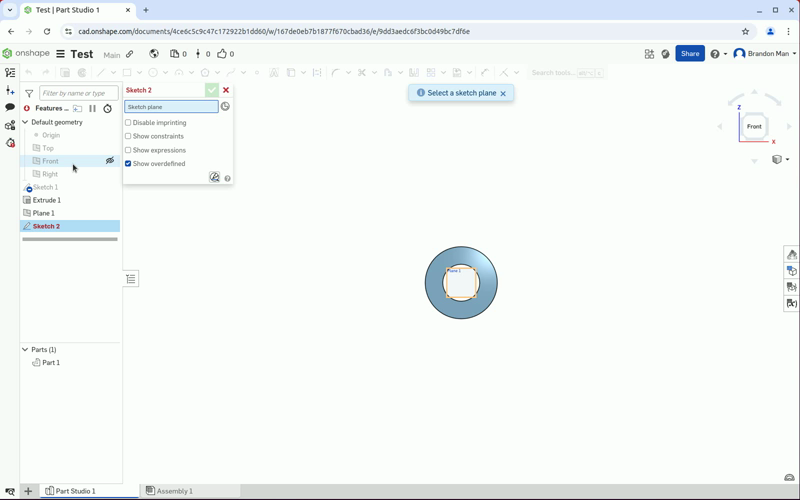
mouse_move(73, 215)
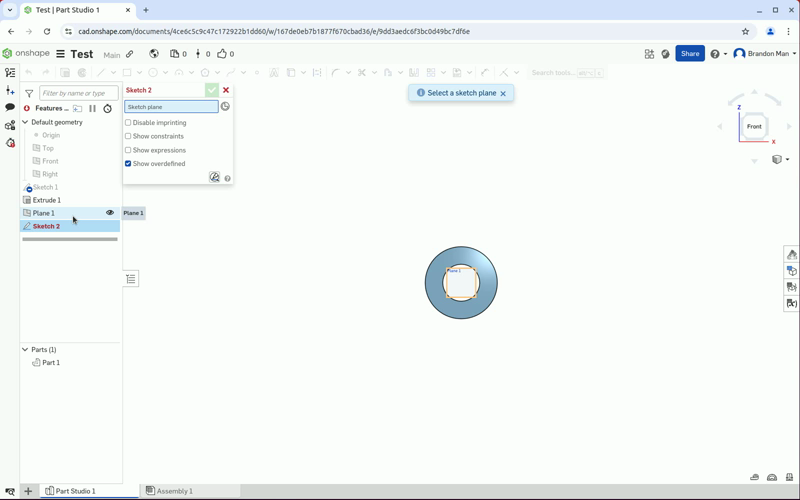
click(73, 215)
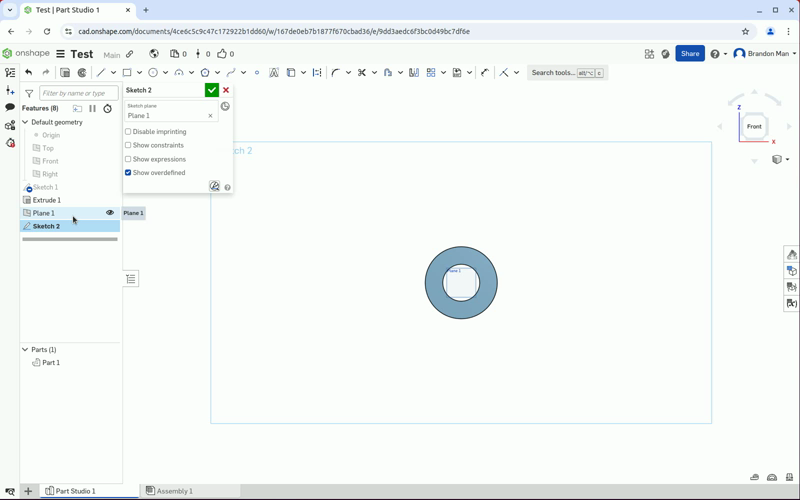
mouse_move(73, 352)
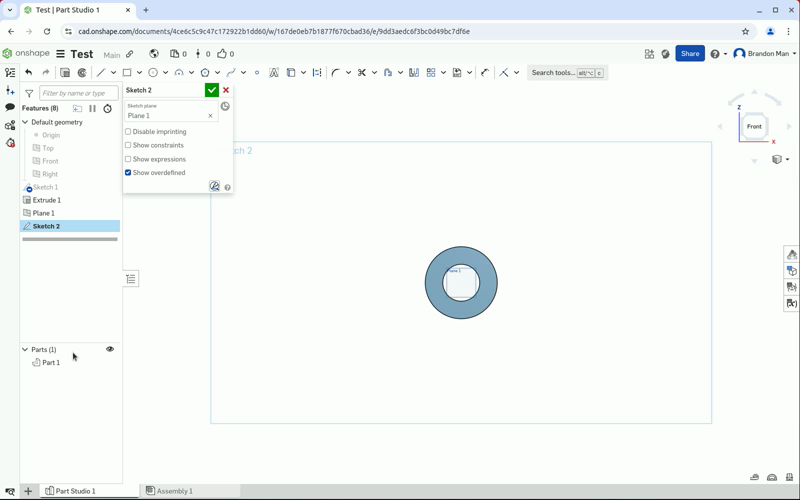
key(y)
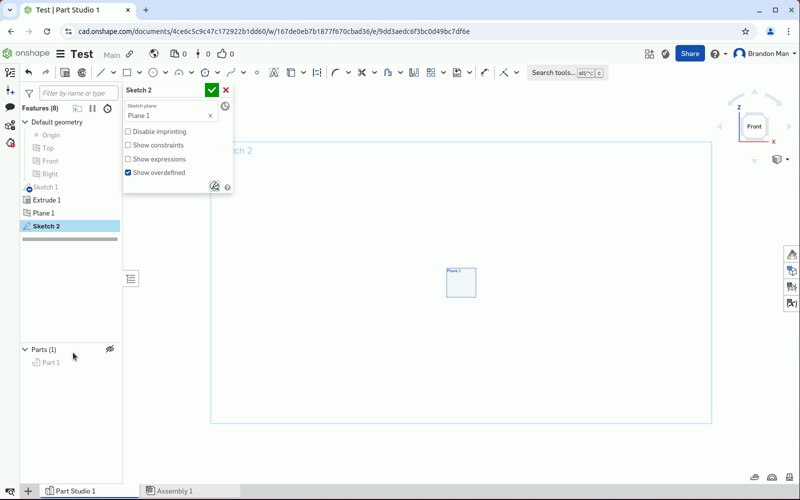
key(c)
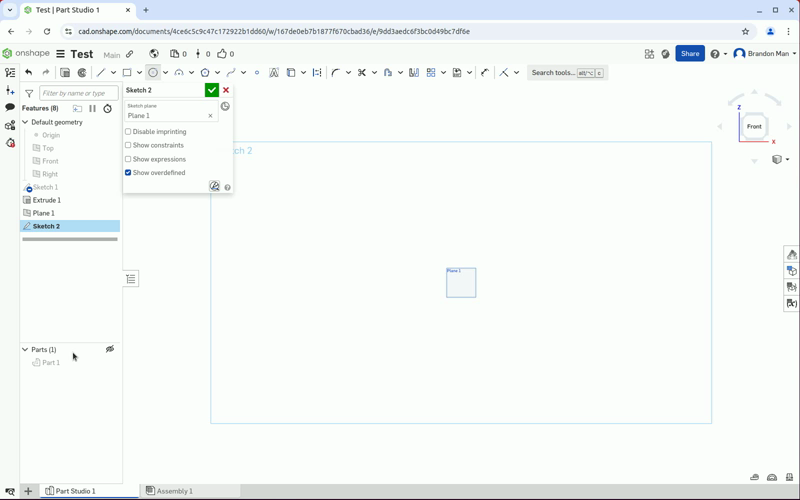
key_down(shift)
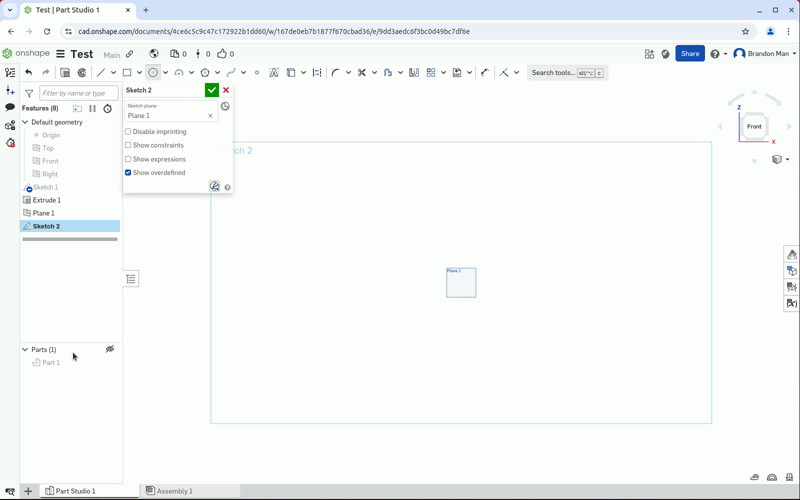
mouse_move(461, 282)
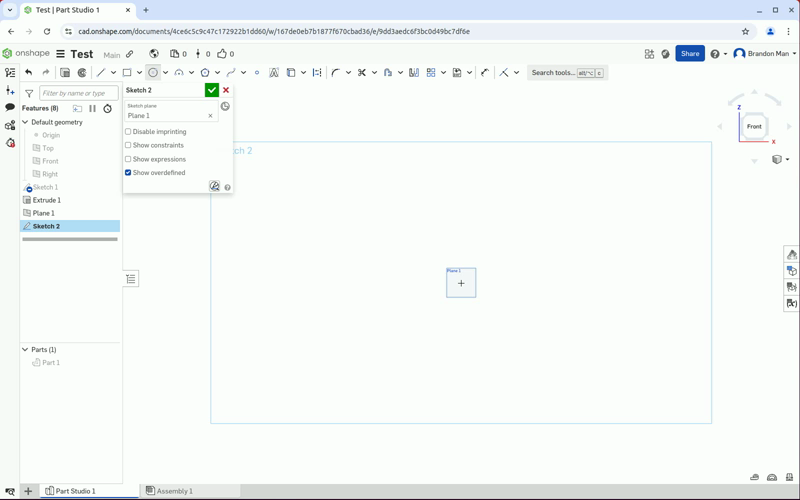
click(461, 282)
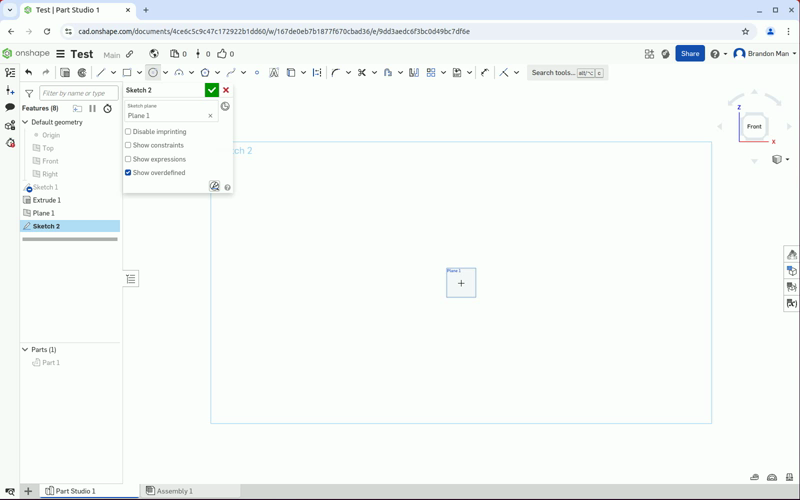
key_up(shift)
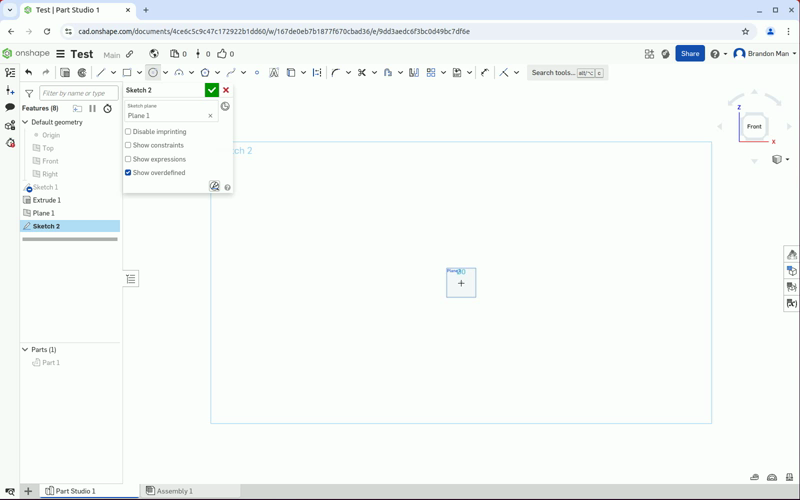
mouse_move(494, 282)
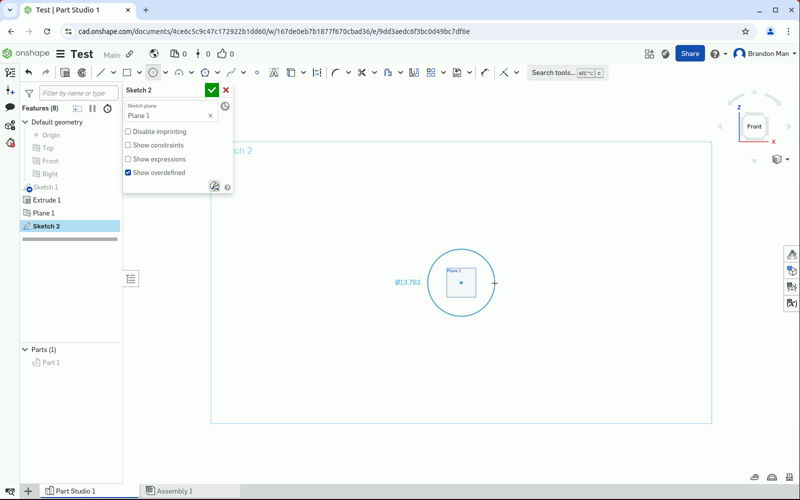
click(494, 282)
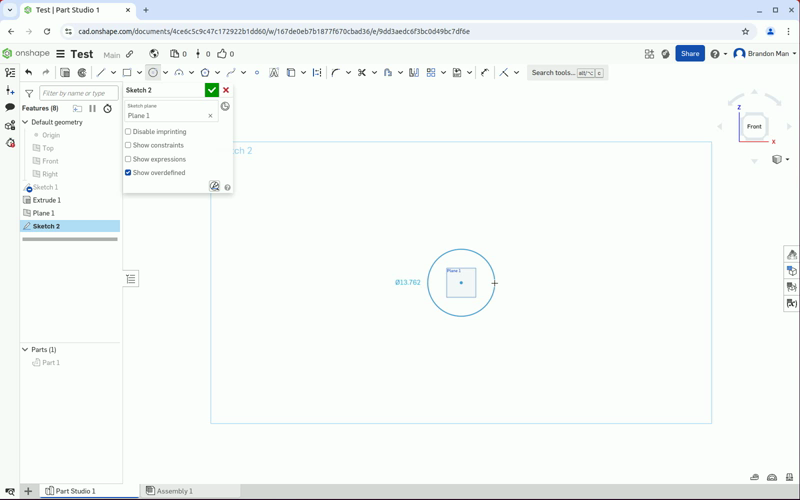
key(esc)
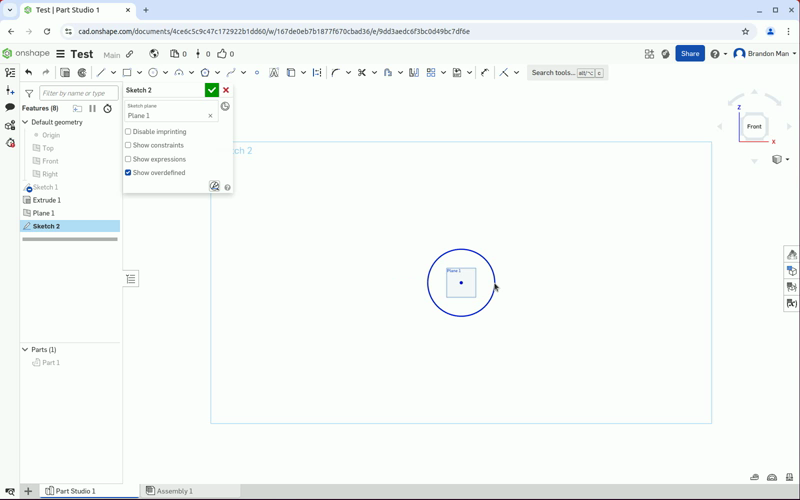
key(c)
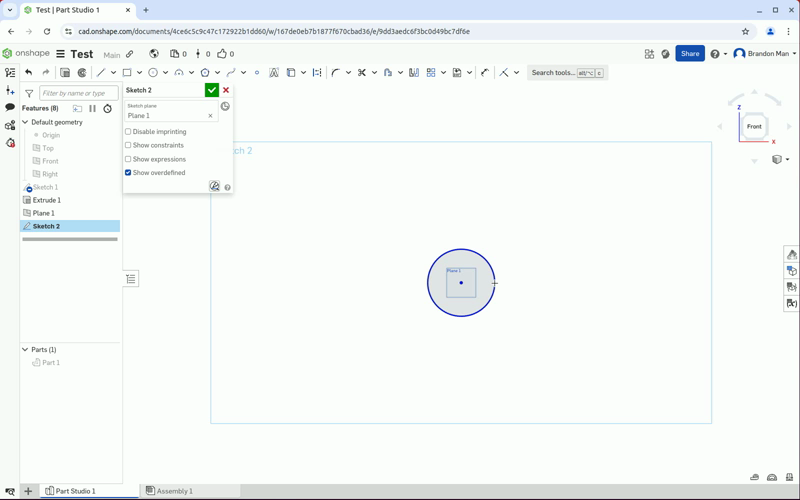
key_down(shift)
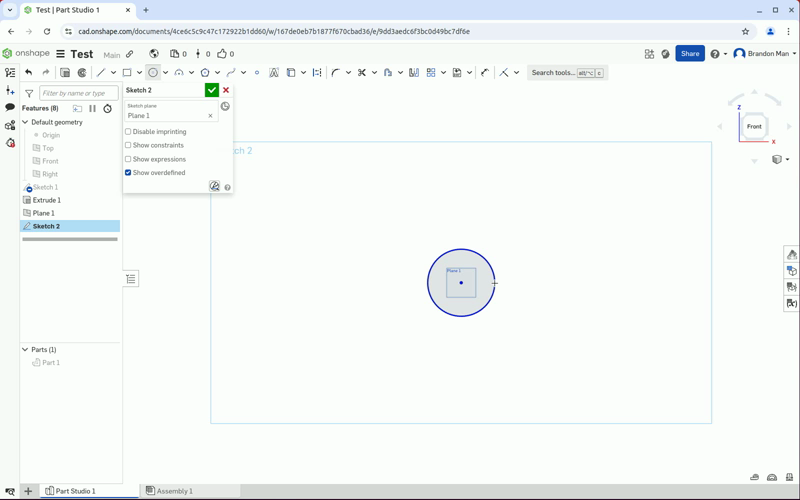
mouse_move(461, 282)
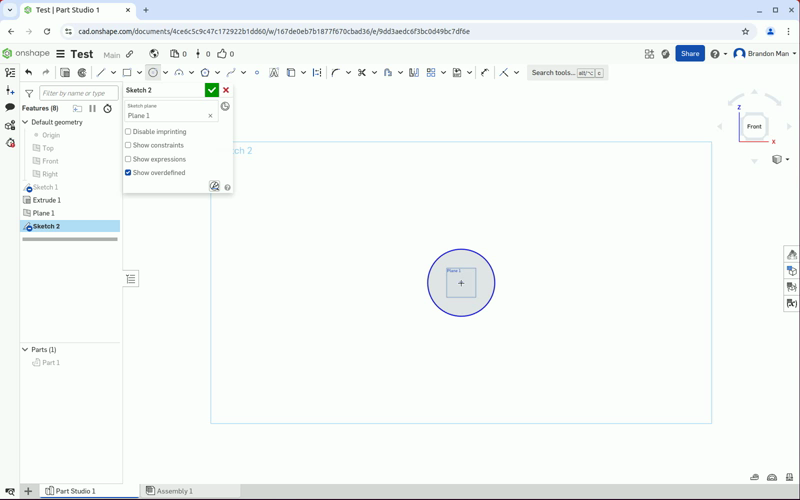
click(461, 282)
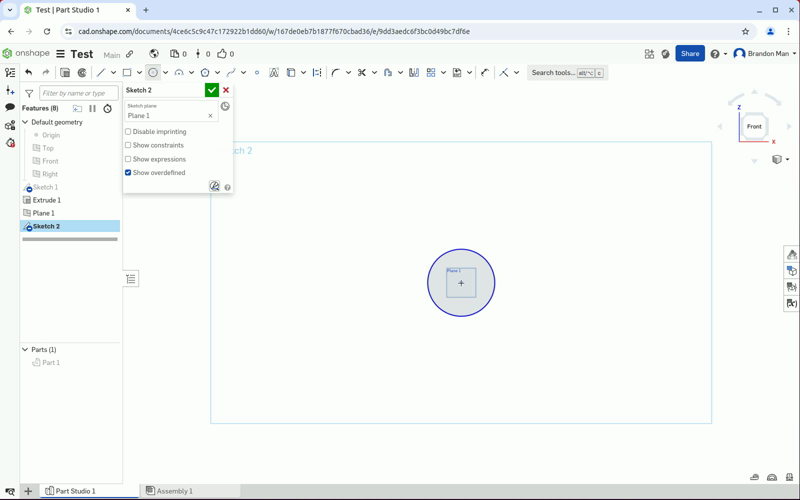
key_up(shift)
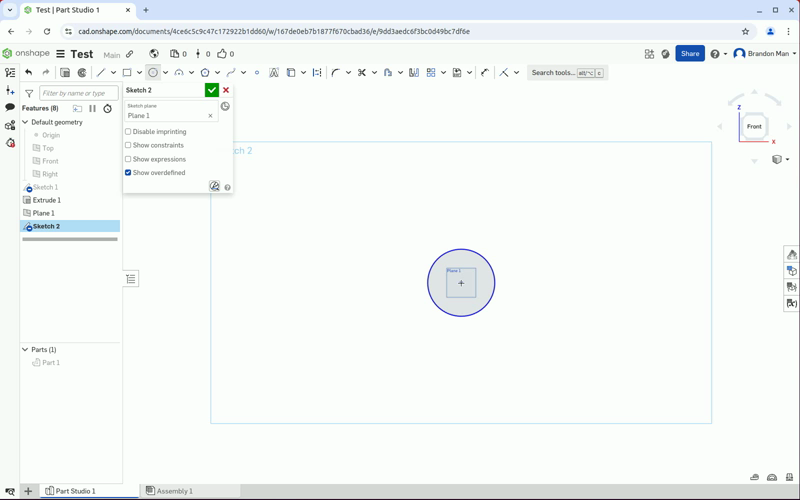
mouse_move(480, 282)
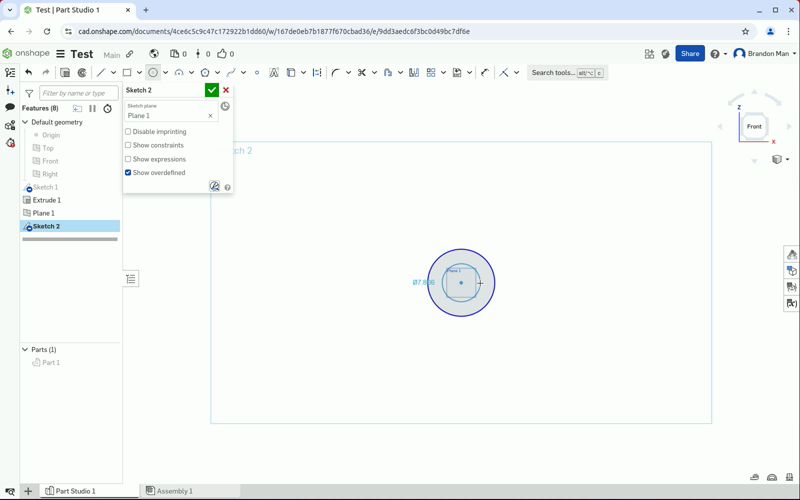
click(480, 282)
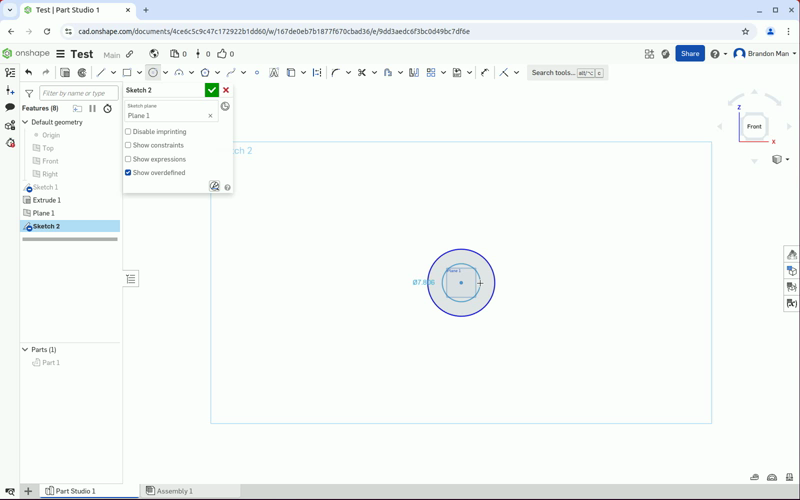
key(esc)
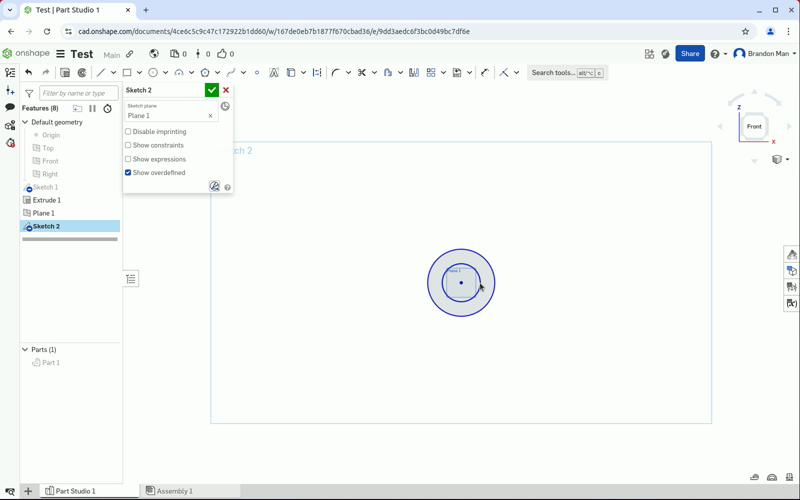
mouse_move(449, 258)
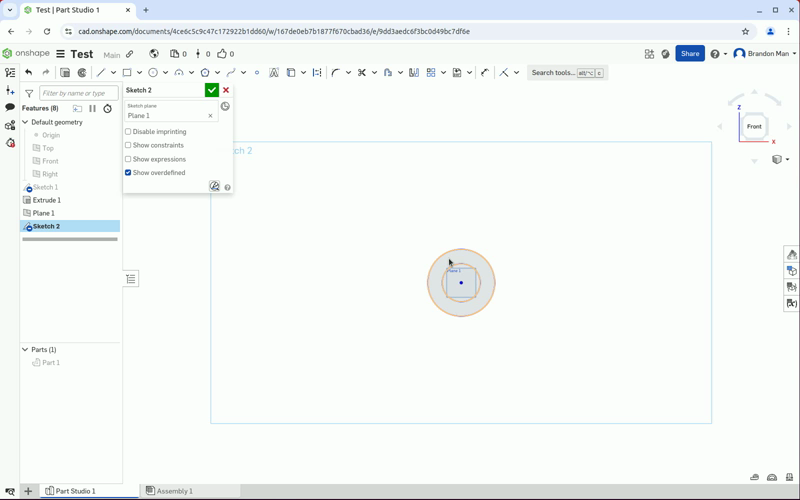
click(449, 258)
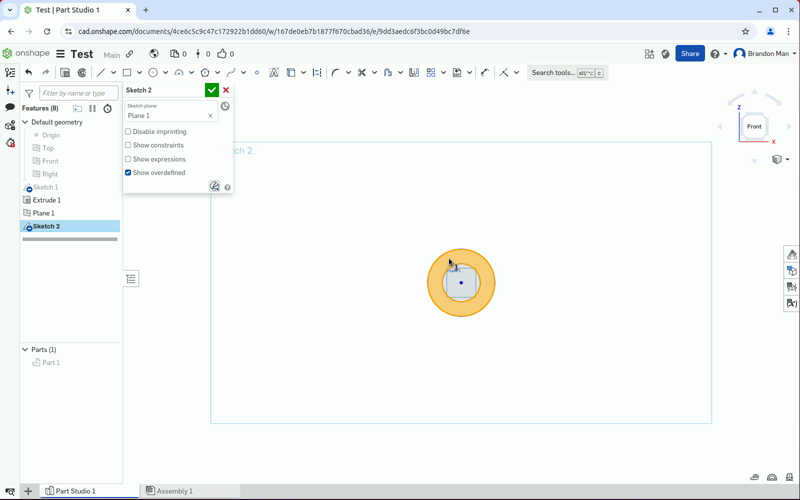
mouse_move(73, 352)
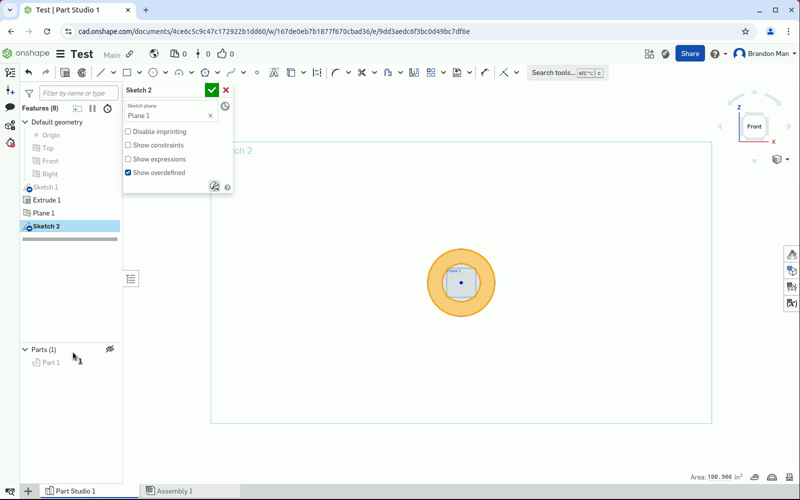
key(shift+y)
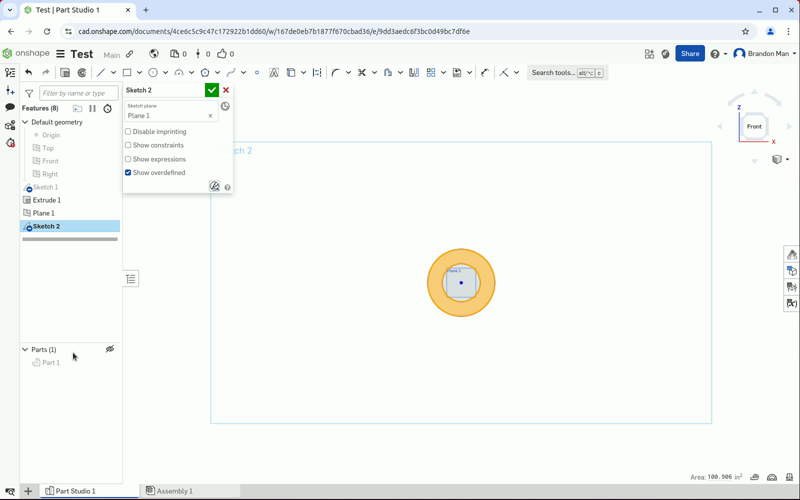
key(shift+e)
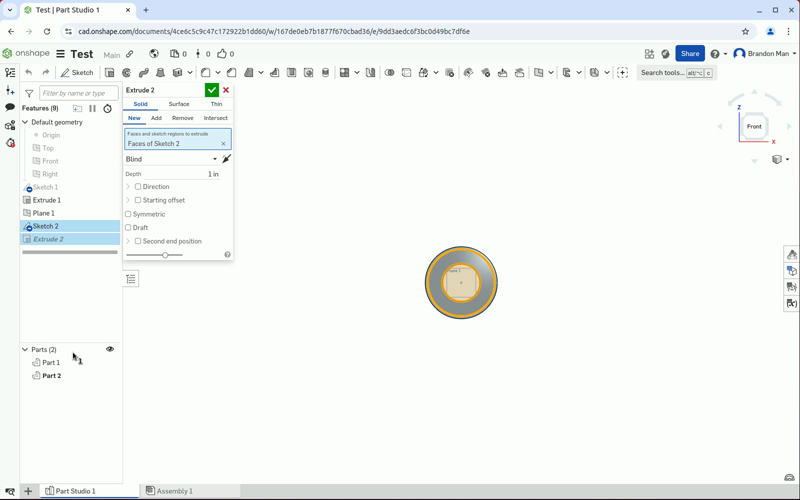
mouse_move(143, 106)
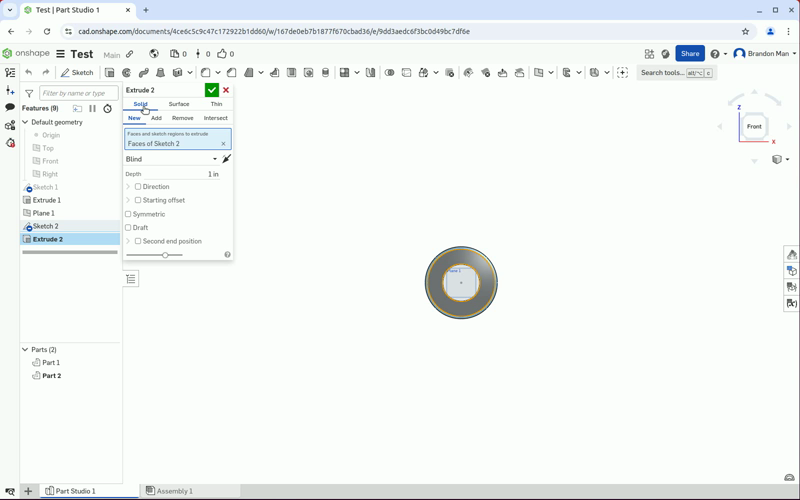
click(143, 106)
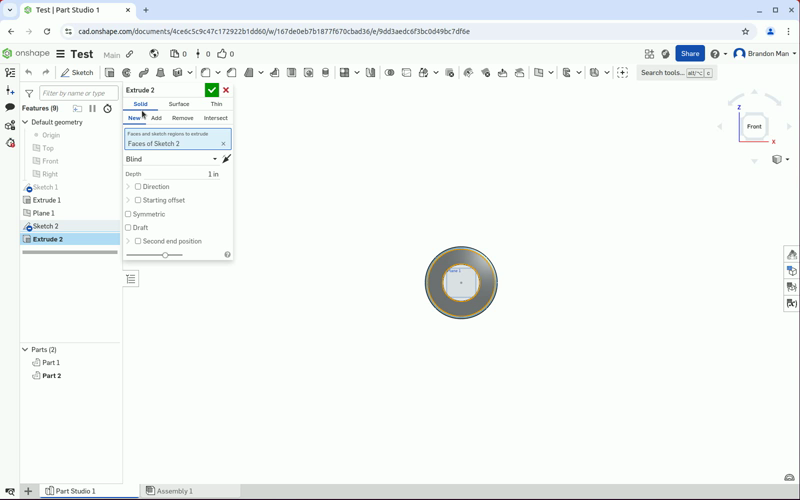
mouse_move(137, 120)
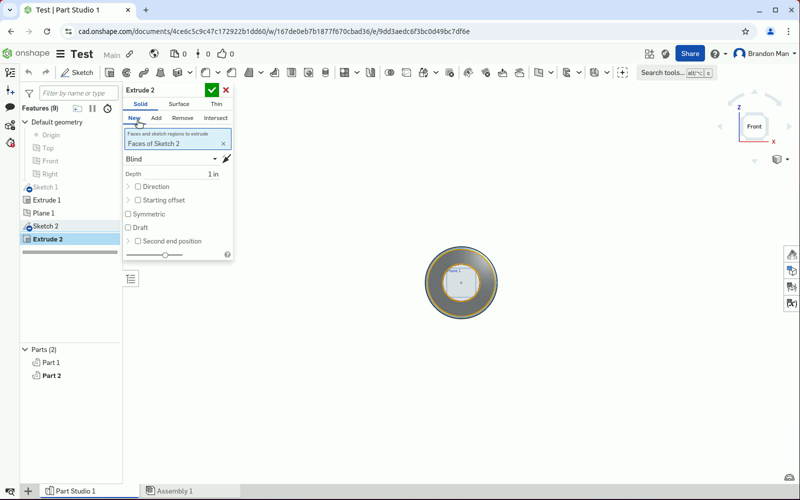
click(137, 120)
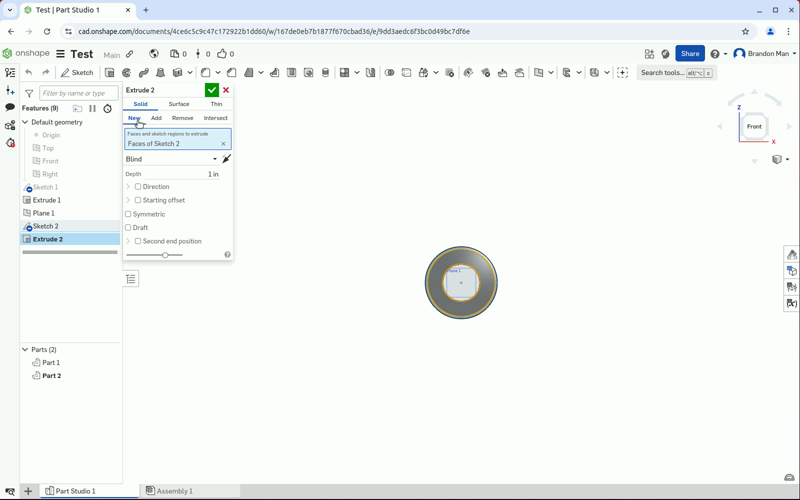
key(tab, 4)
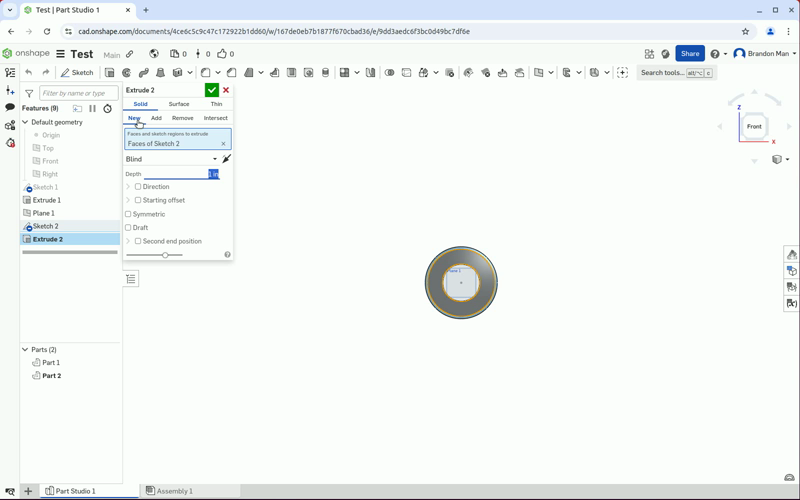
text(0.963)
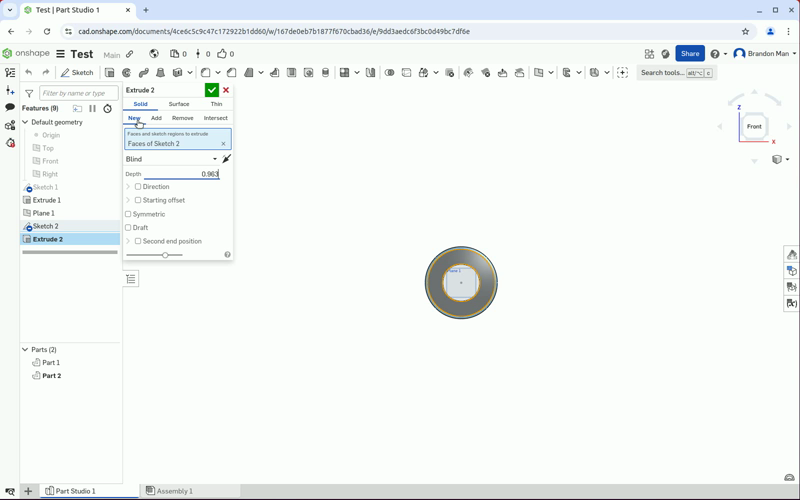
key(enter)
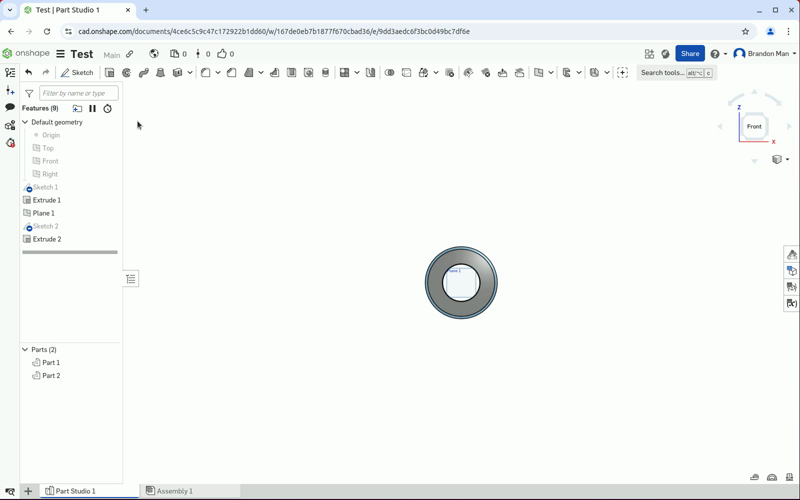
key(shift+h)
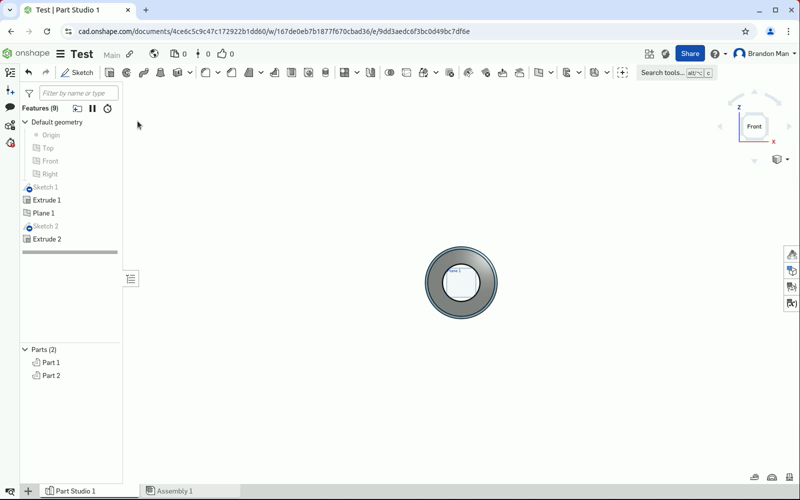
key(shift+h)
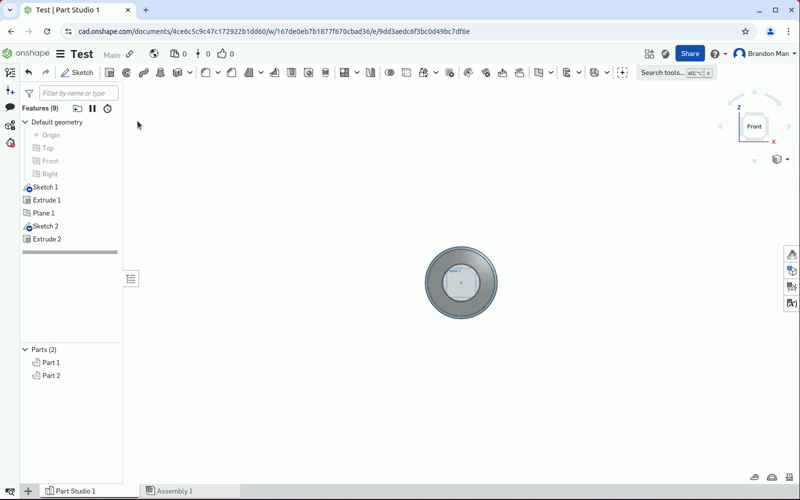
key(shift+7)
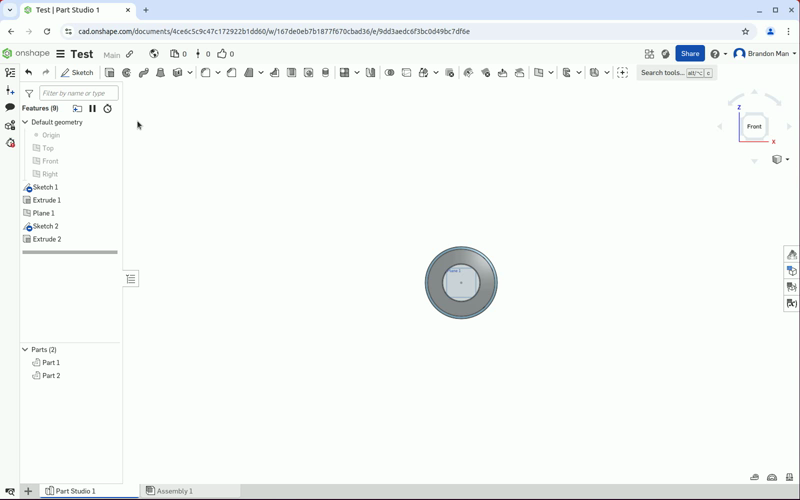
key(left, 2)
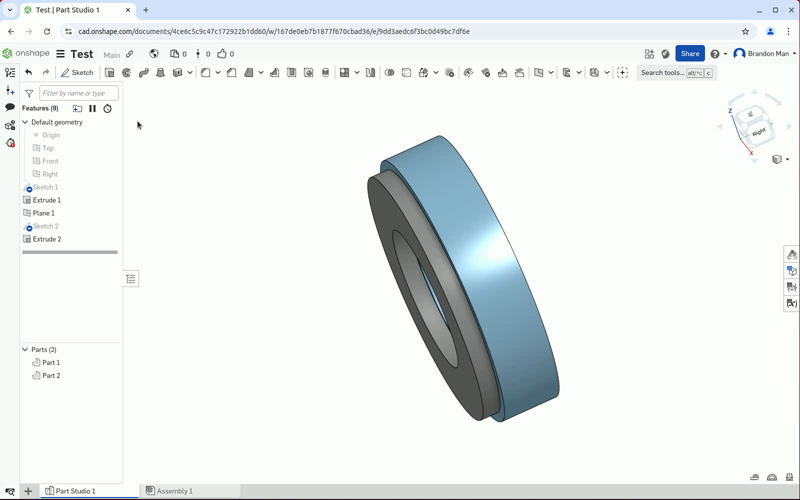
key(down, 2)
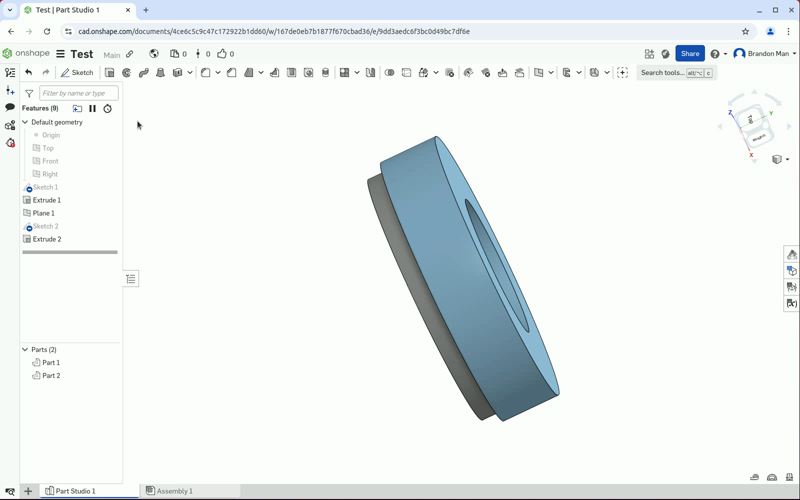
key(up, 2)
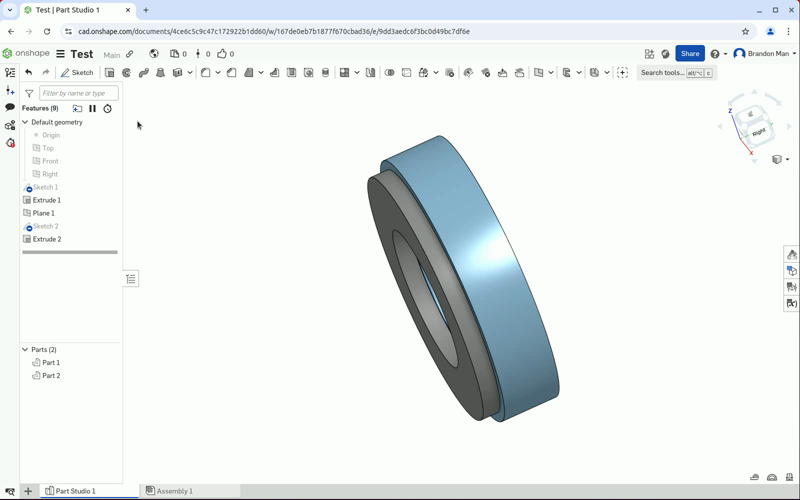
key(right, 2)
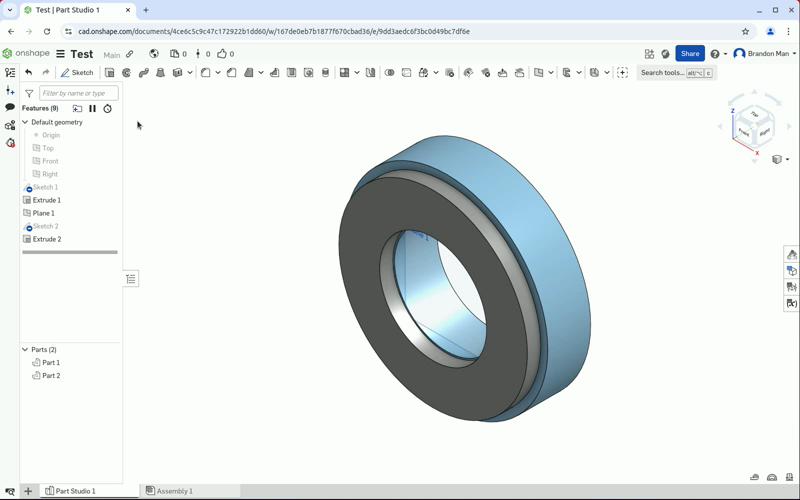
mouse_move(73, 189)
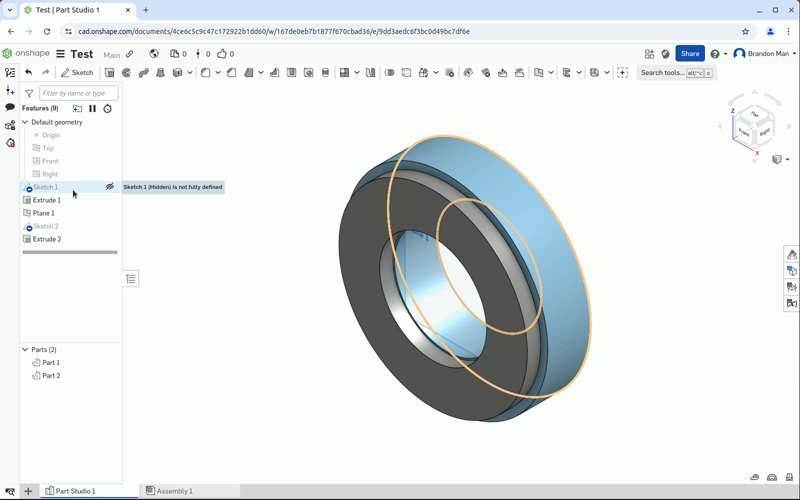
click(73, 189)